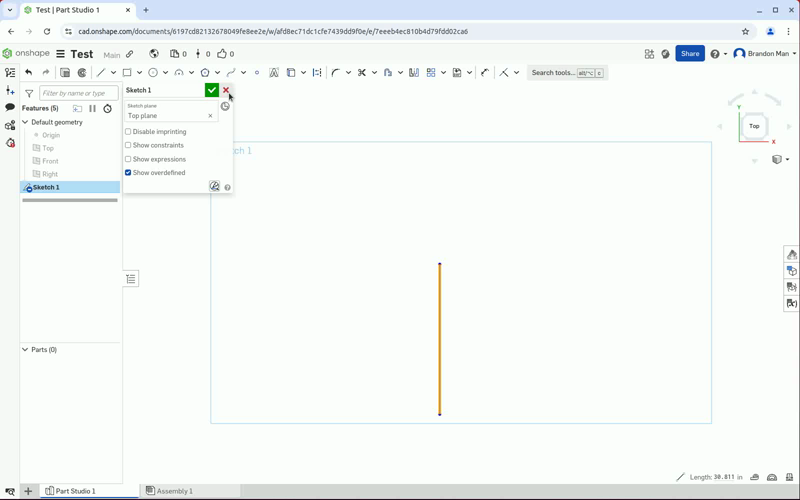
key(shift+h)
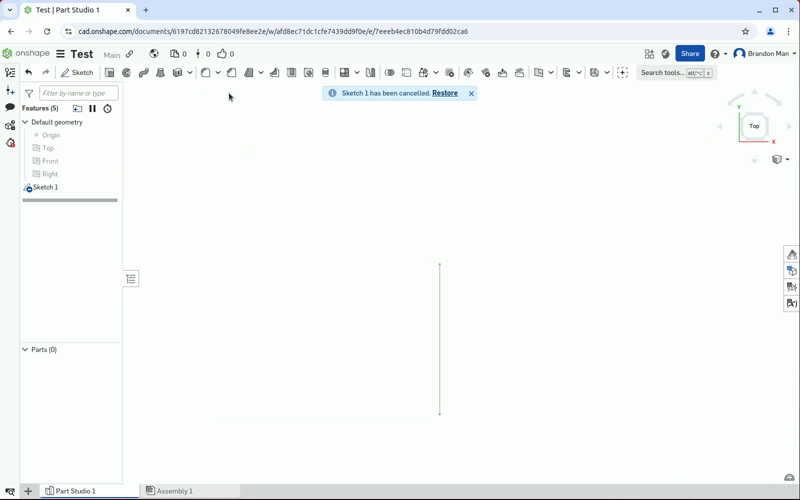
key(shift+s)
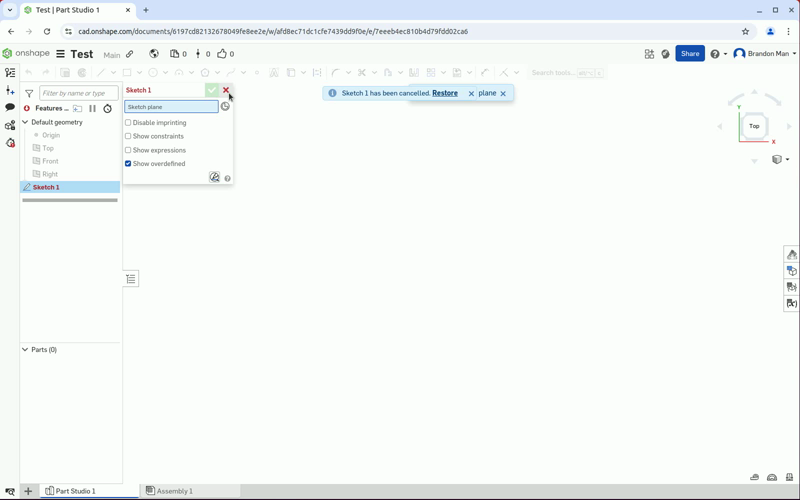
mouse_move(73, 150)
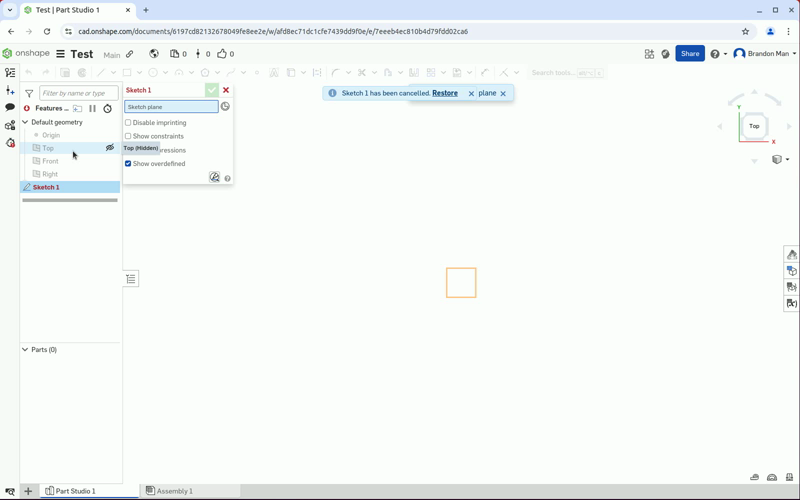
click(73, 150)
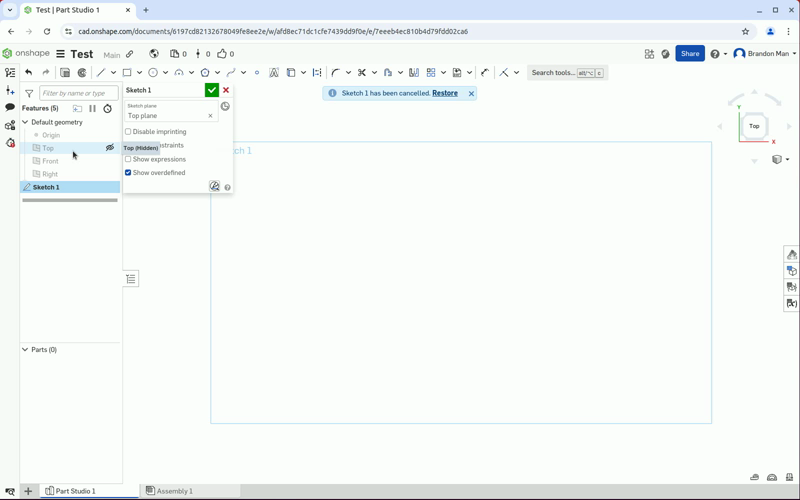
mouse_move(73, 352)
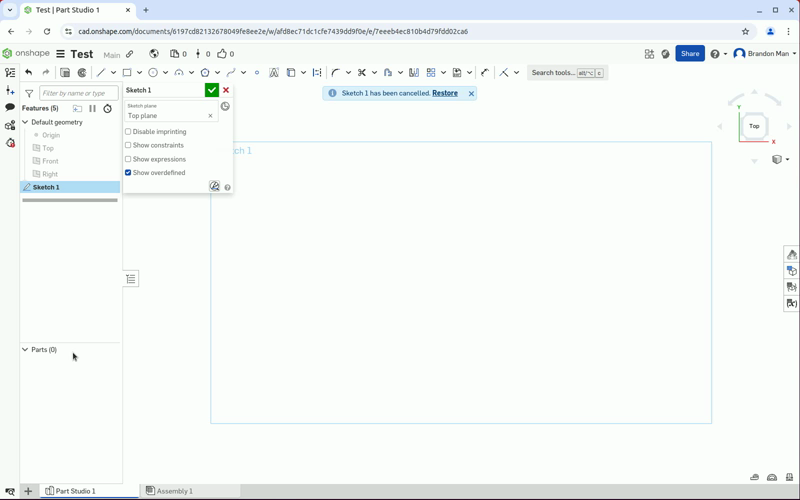
key(y)
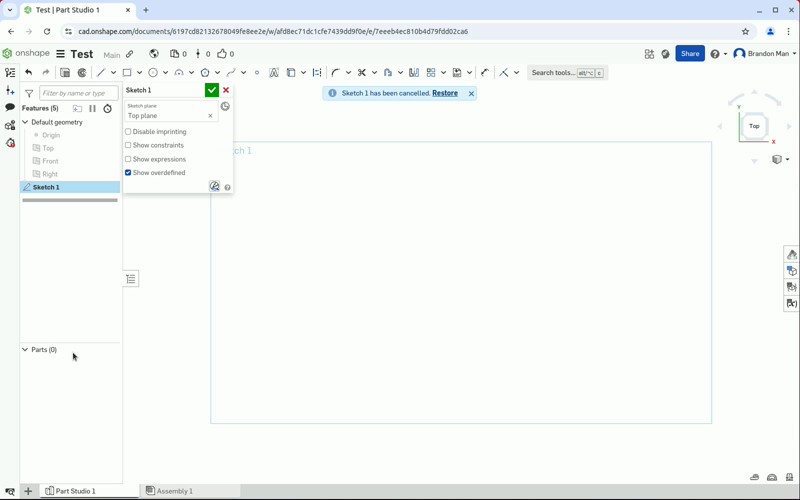
key(c)
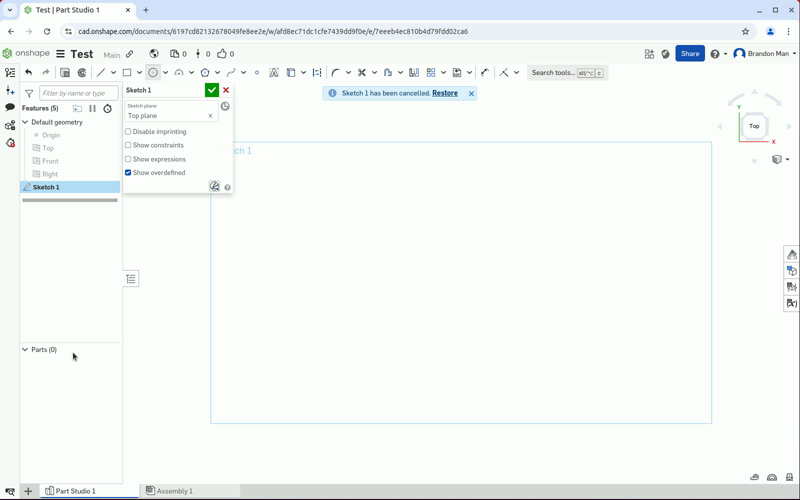
key_down(shift)
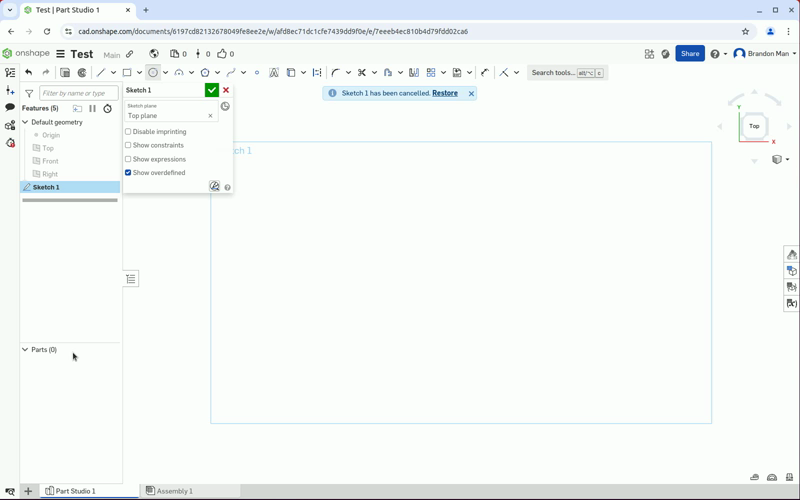
mouse_move(400, 282)
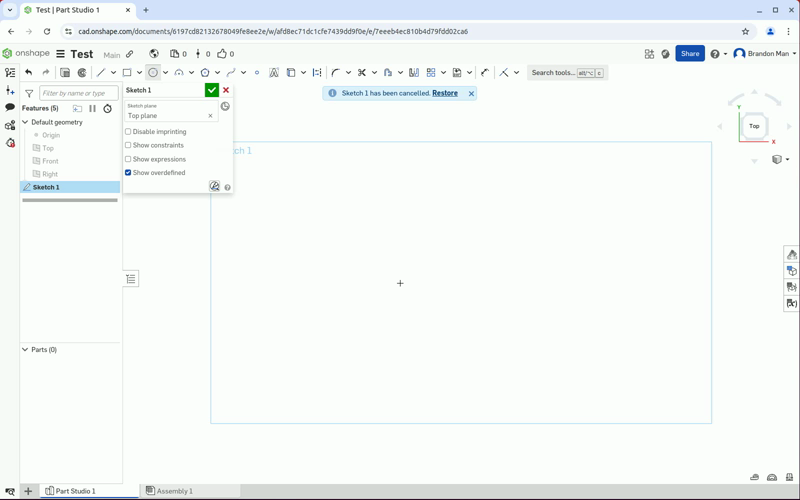
click(400, 282)
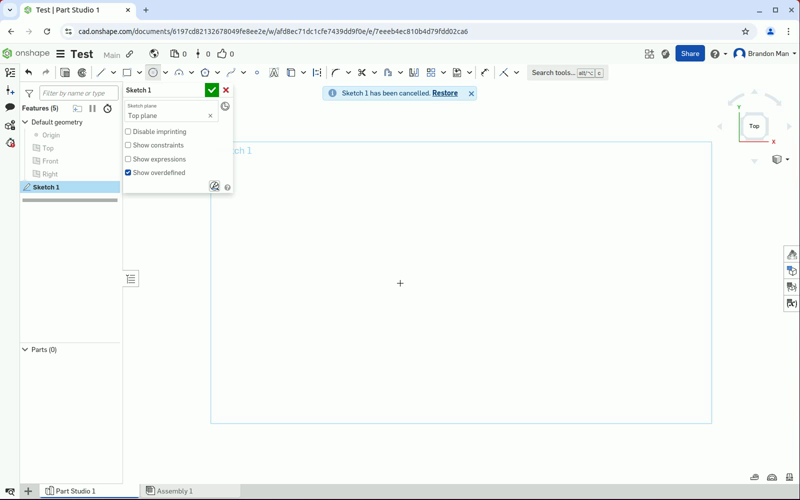
key_up(shift)
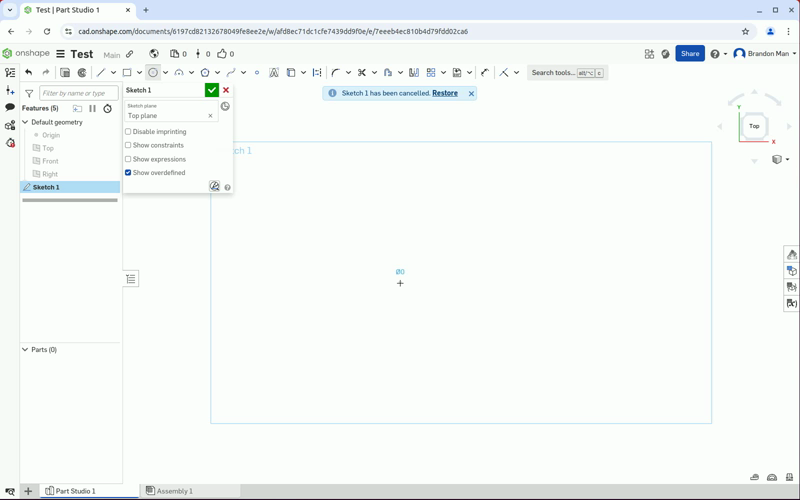
mouse_move(422, 282)
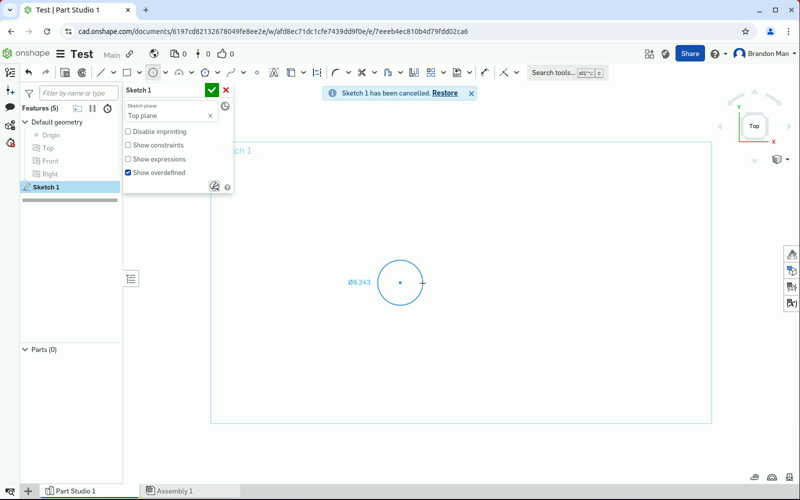
click(422, 282)
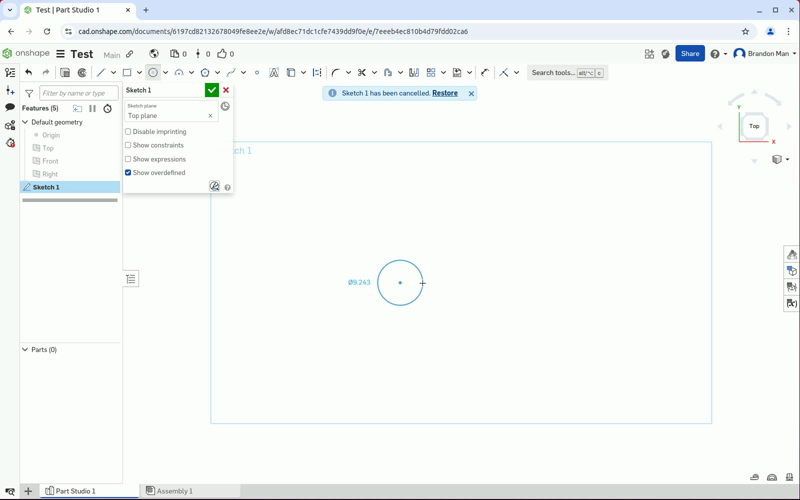
key(esc)
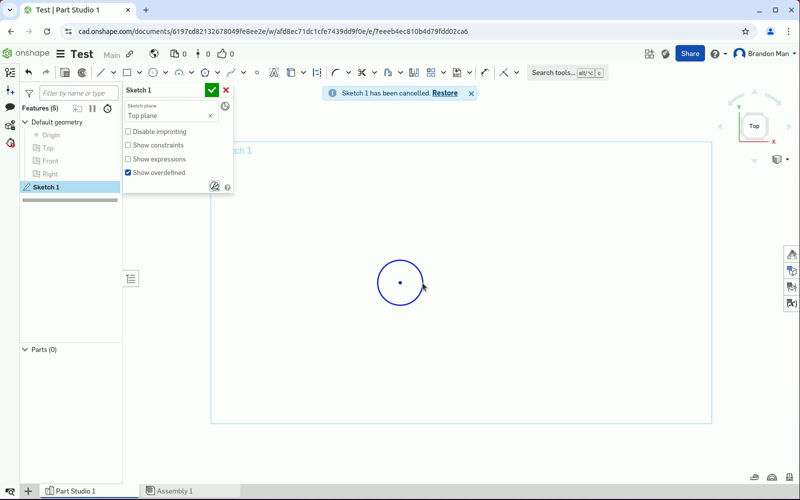
mouse_move(401, 301)
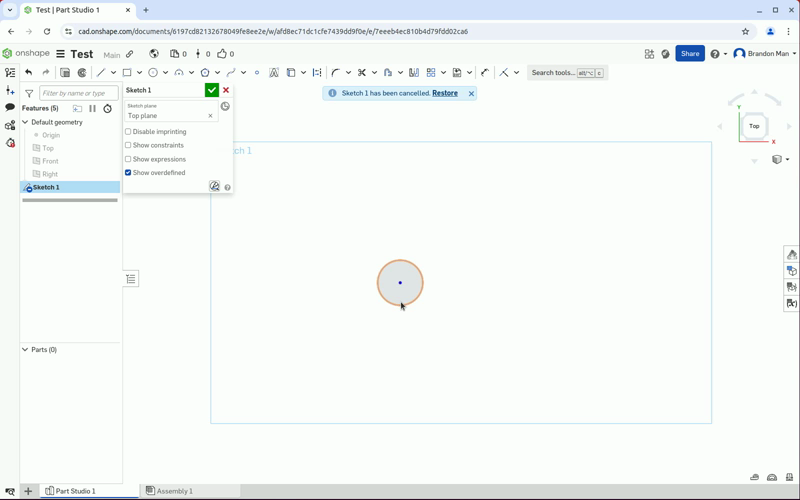
scroll(6)
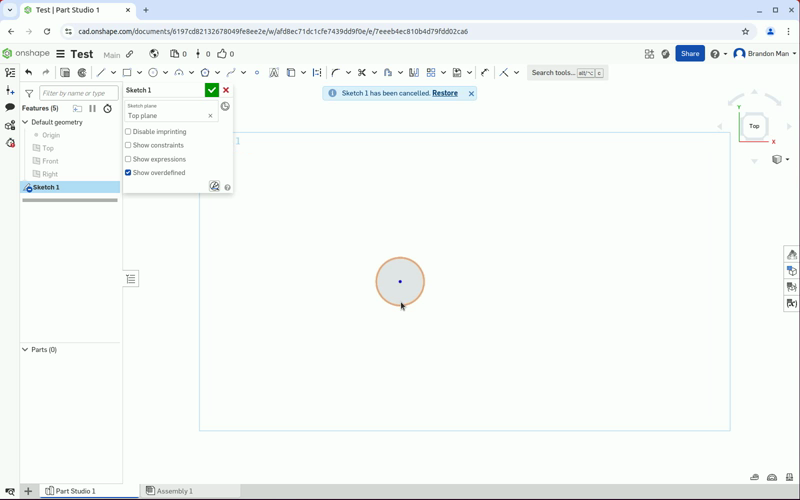
scroll(6)
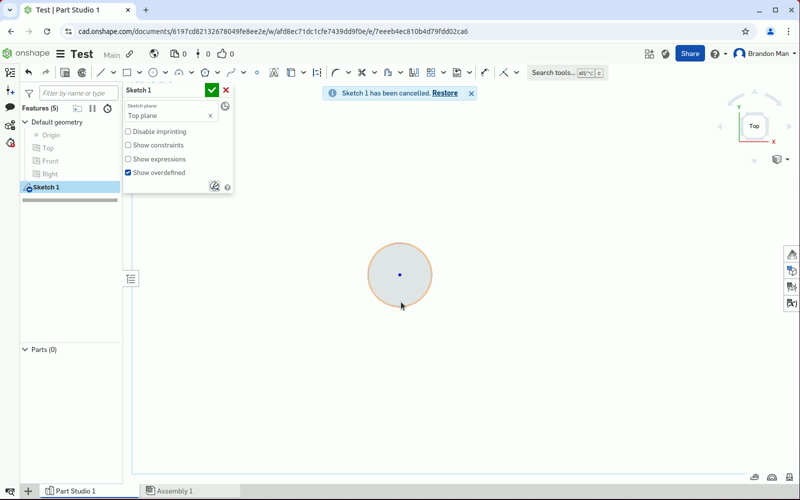
scroll(6)
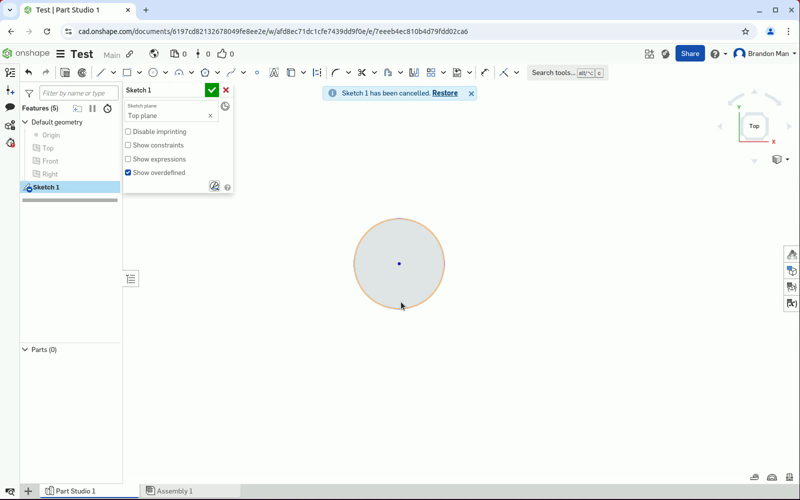
scroll(6)
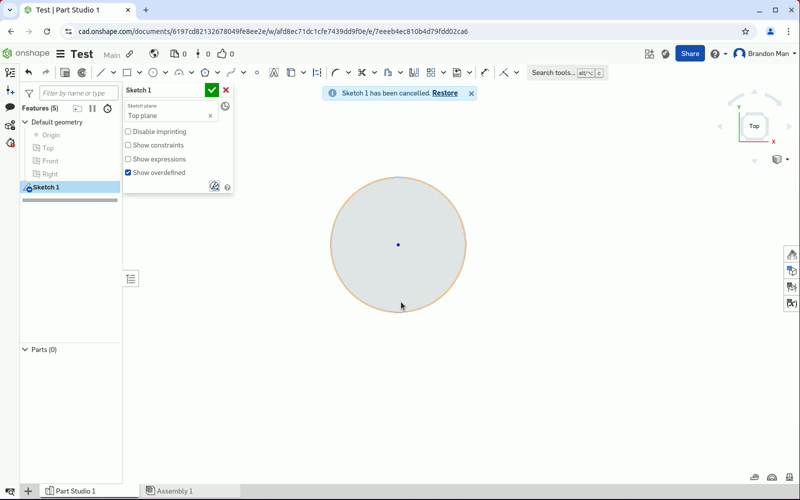
scroll(6)
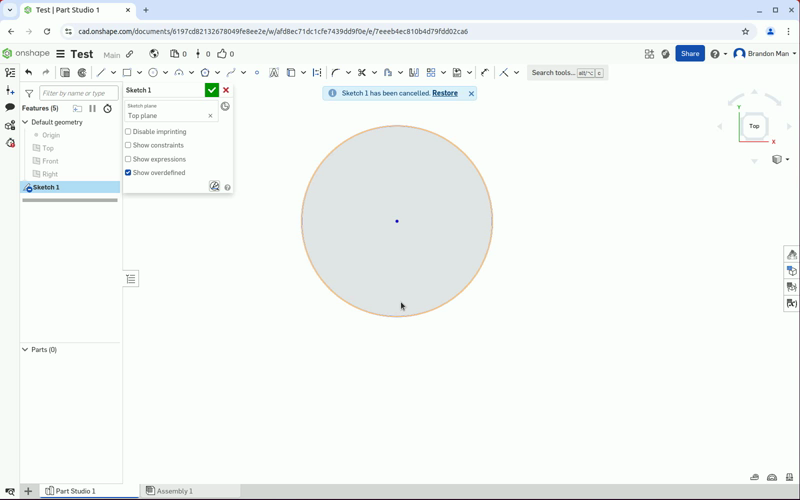
scroll(6)
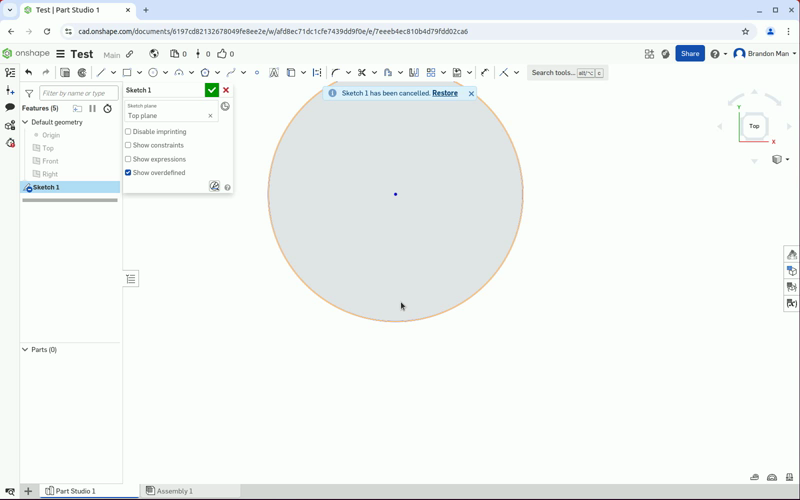
scroll(6)
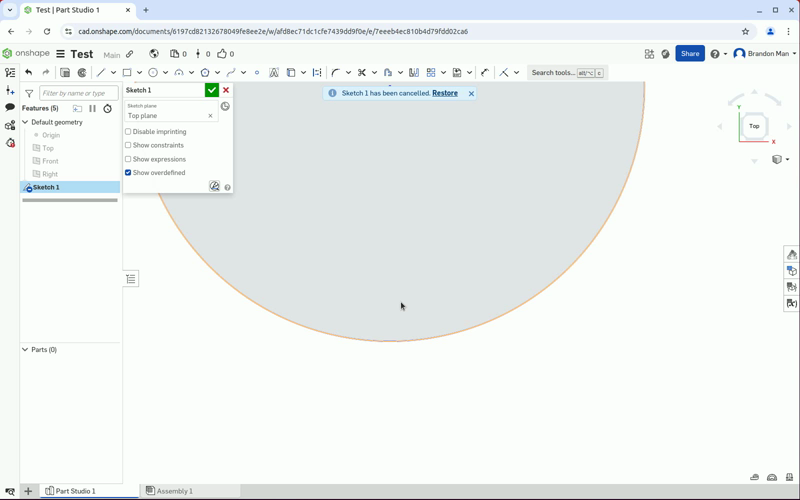
click(401, 301)
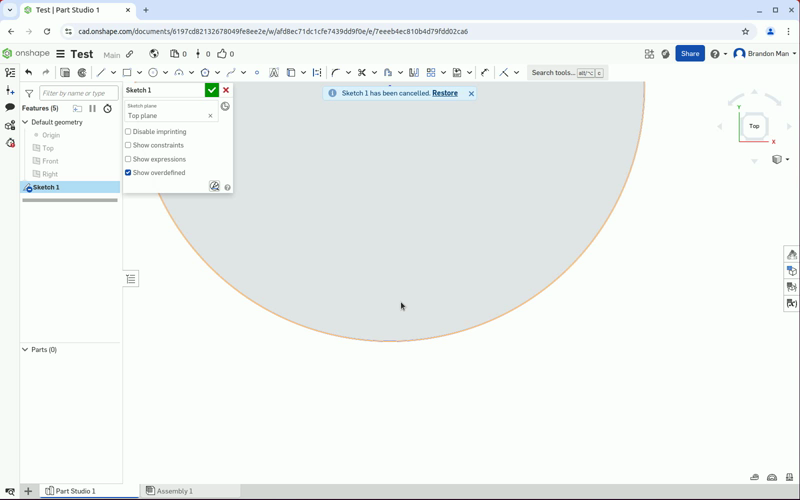
scroll(-6)
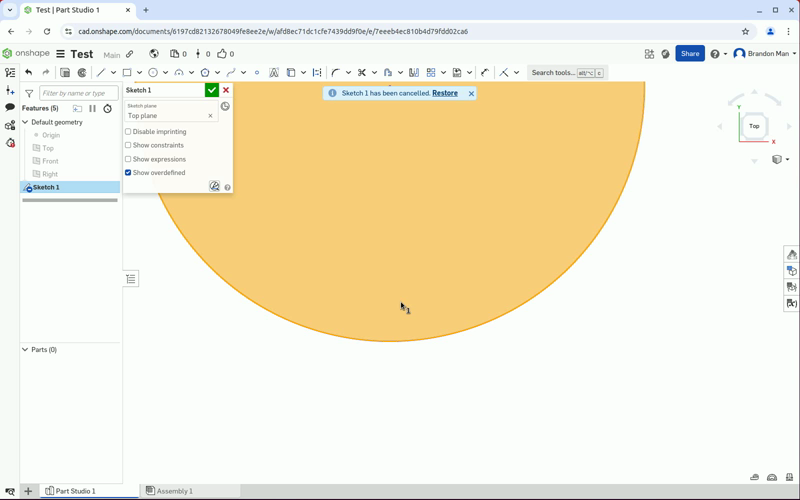
scroll(-6)
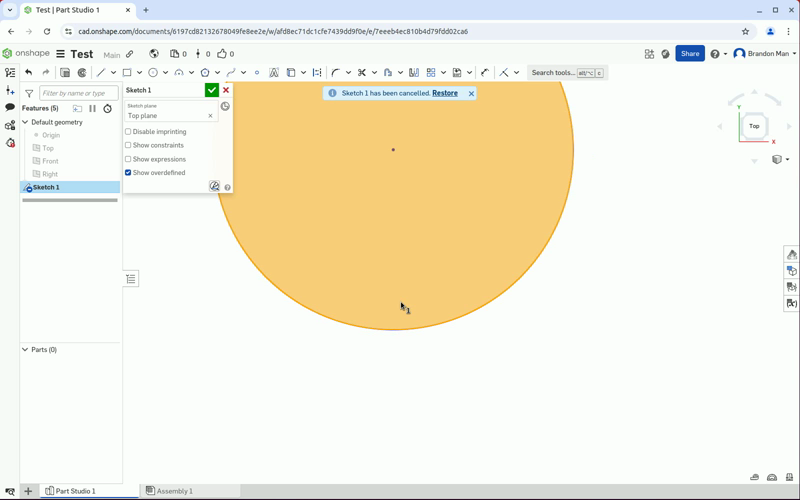
scroll(-6)
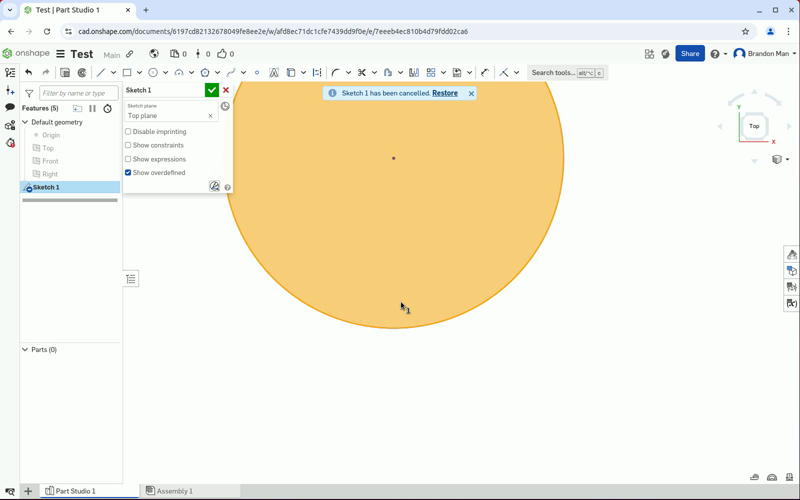
scroll(-6)
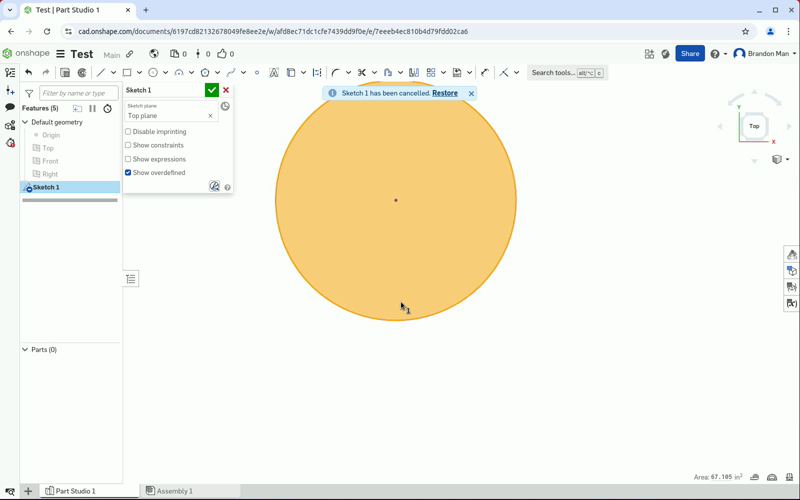
scroll(-6)
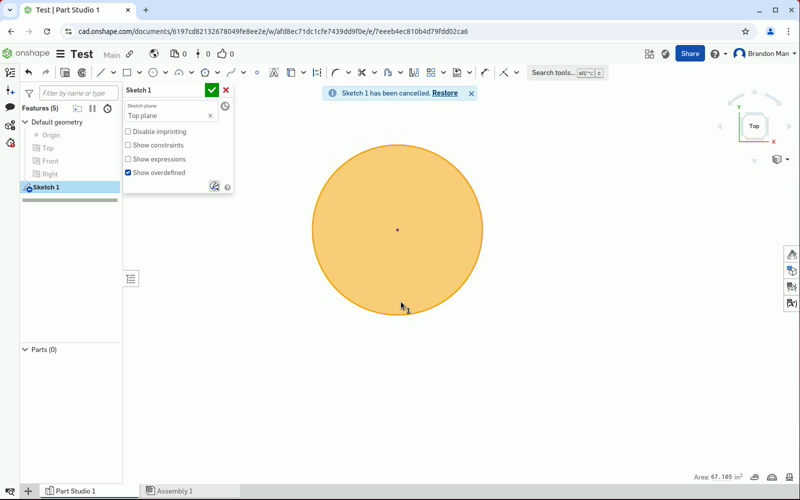
scroll(-6)
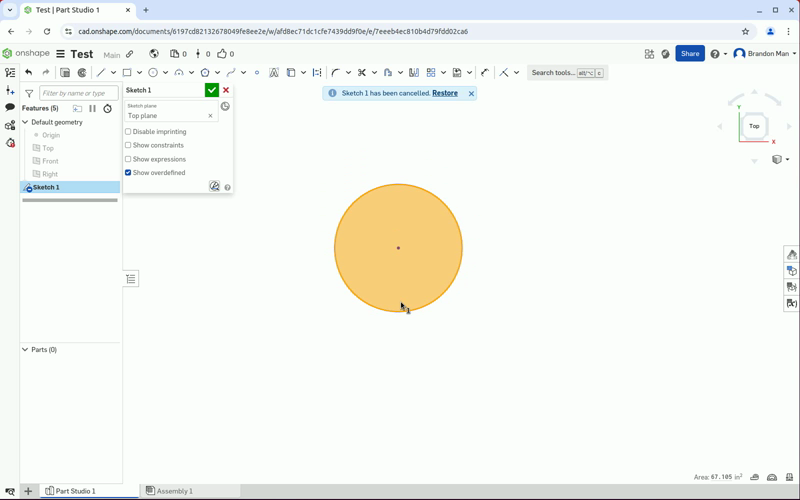
scroll(-6)
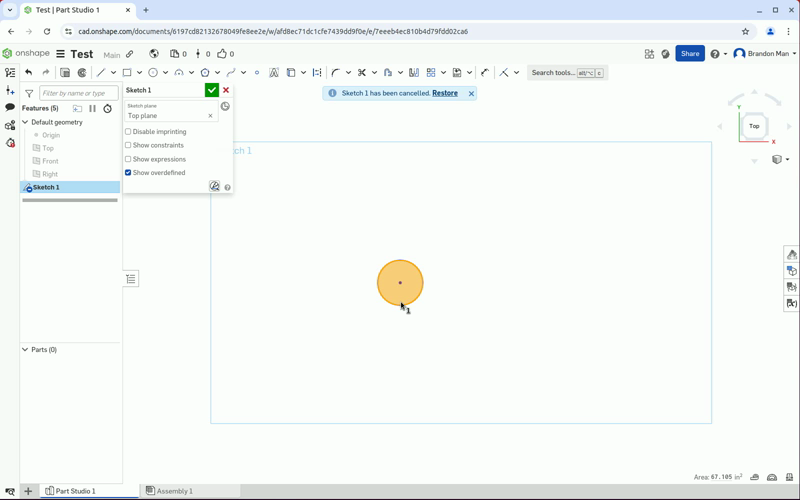
mouse_move(73, 352)
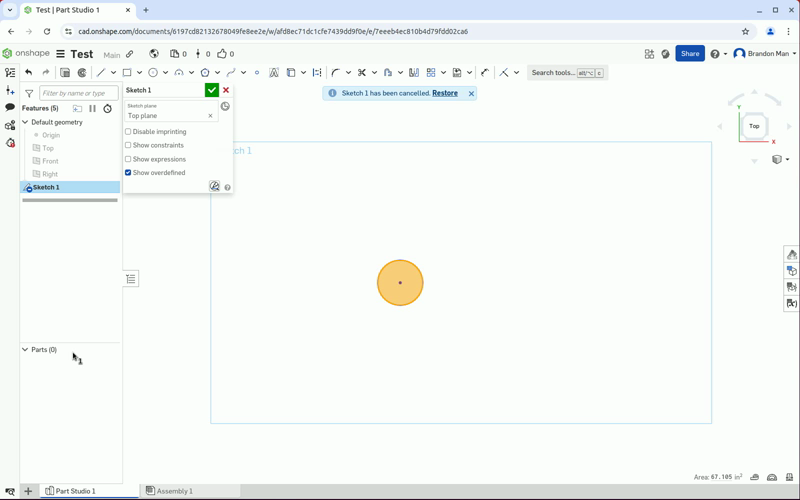
key(shift+y)
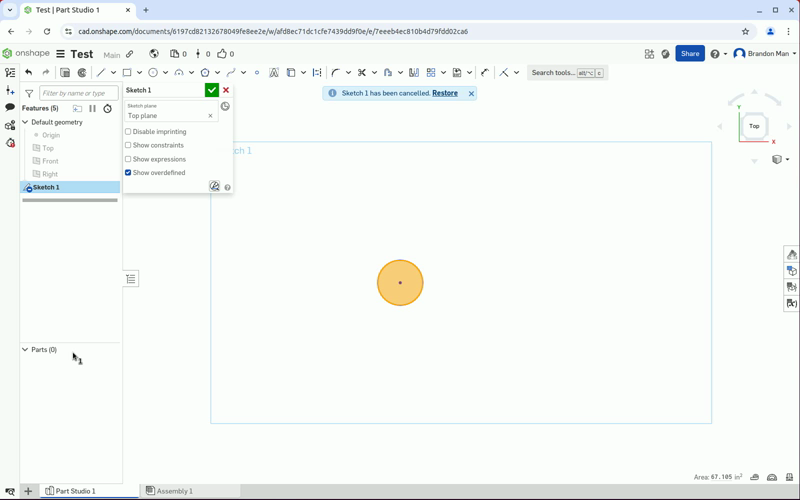
key(shift+e)
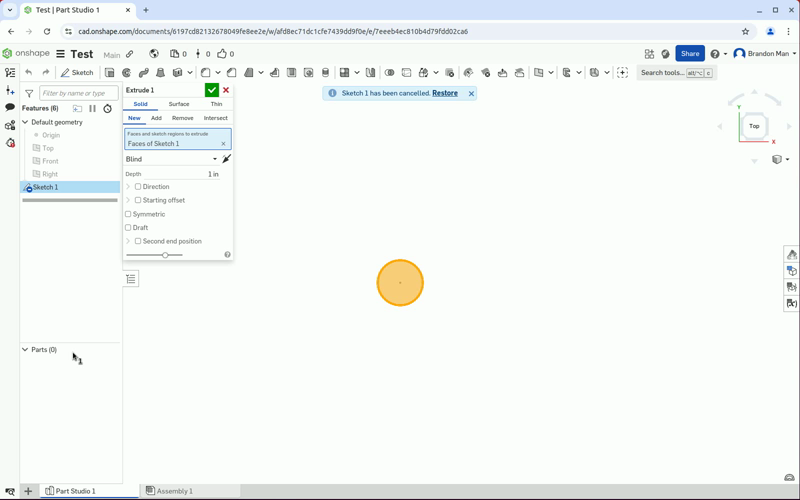
mouse_move(143, 106)
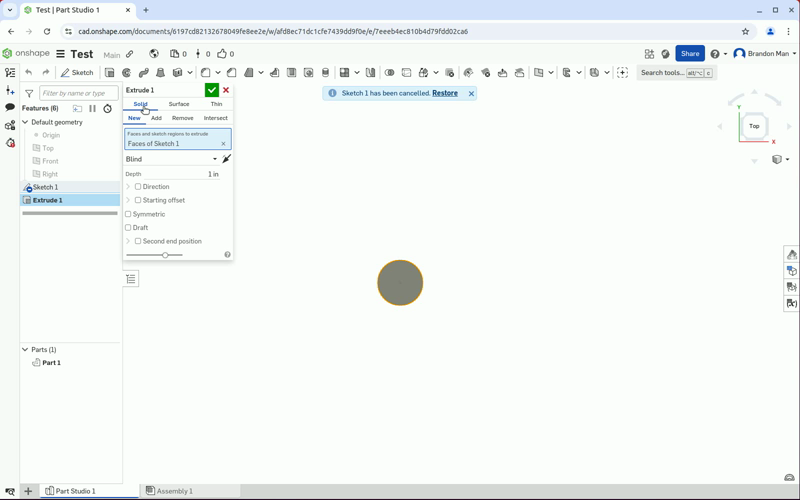
click(143, 106)
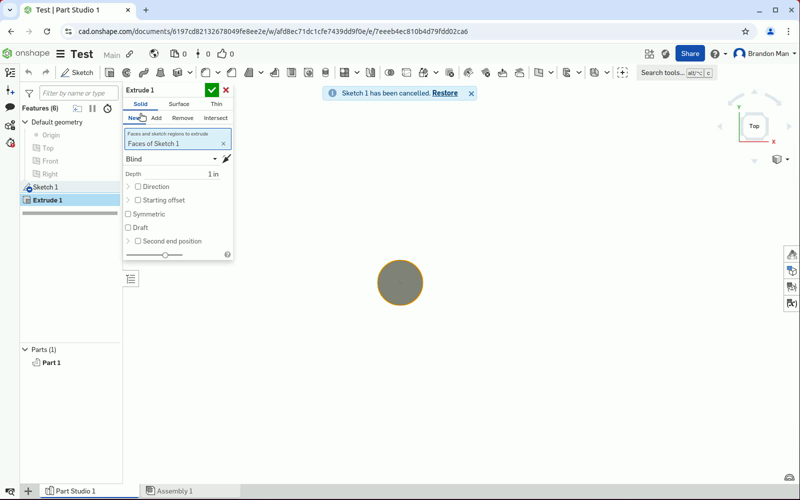
mouse_move(137, 120)
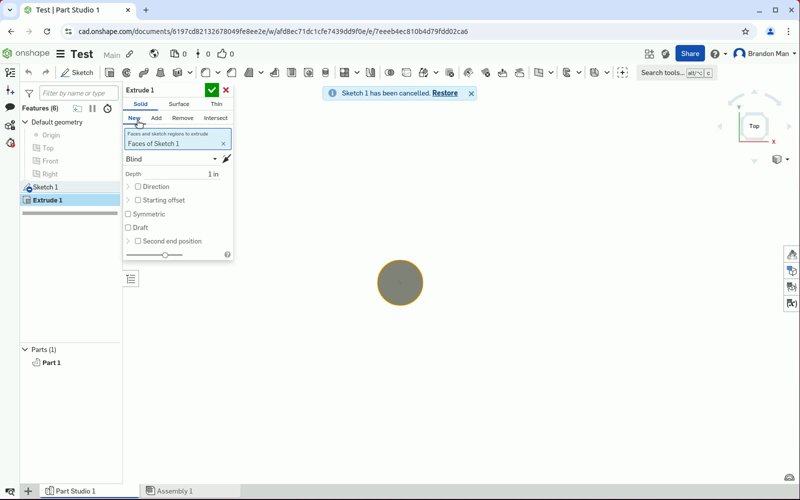
click(137, 120)
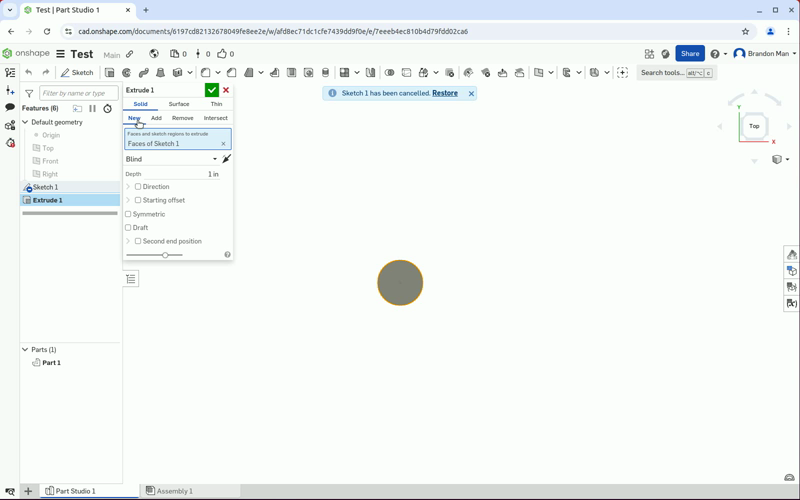
key(tab, 4)
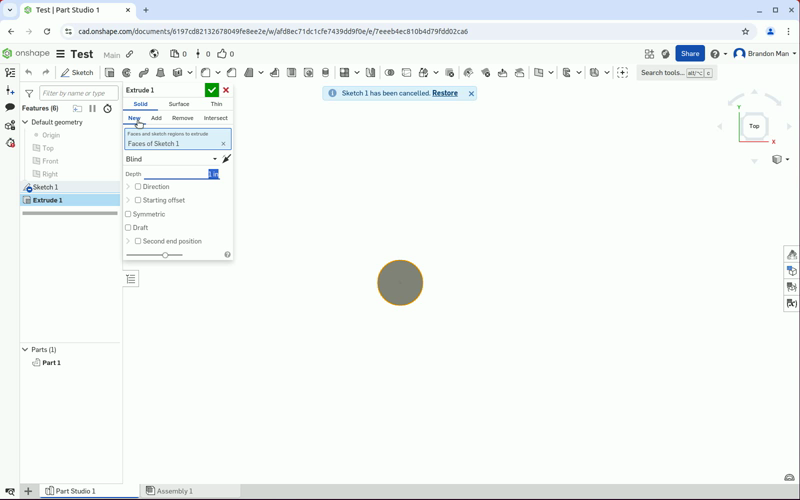
text(23.108)
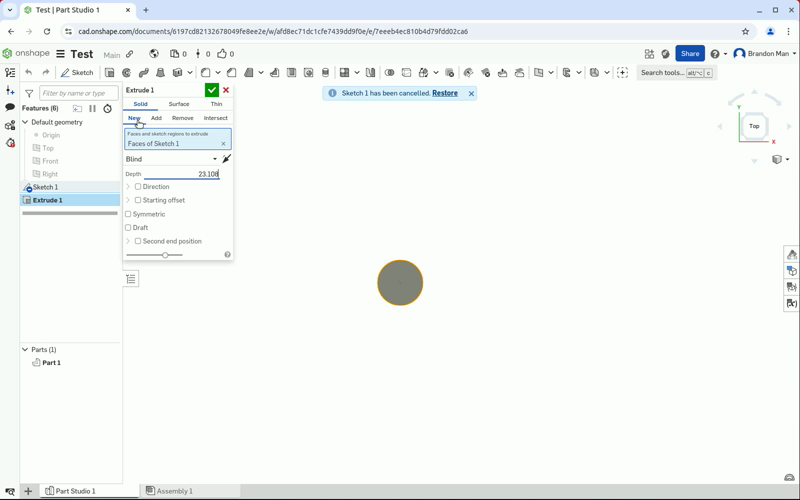
key(enter)
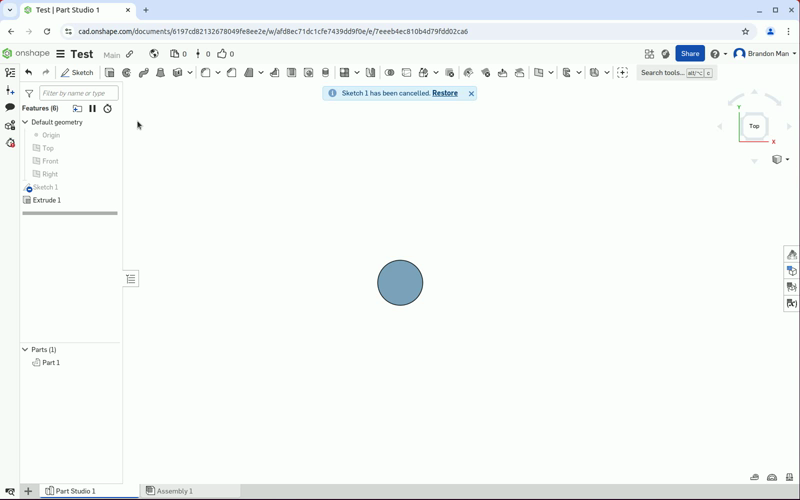
key(shift+h)
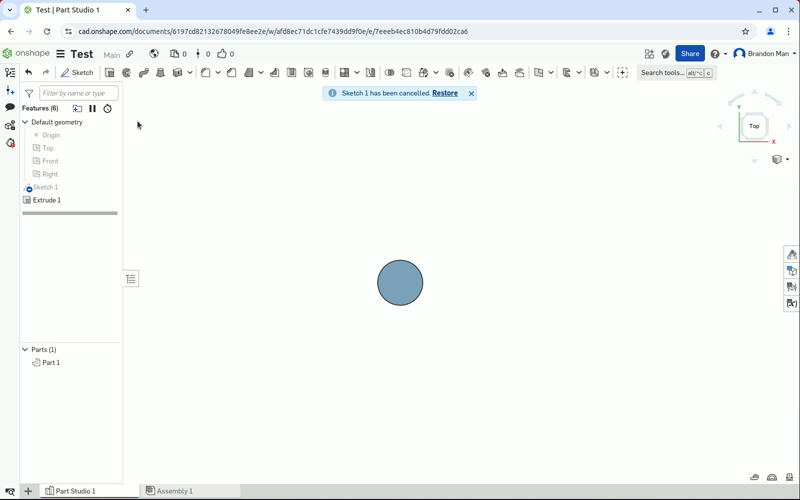
key(shift+h)
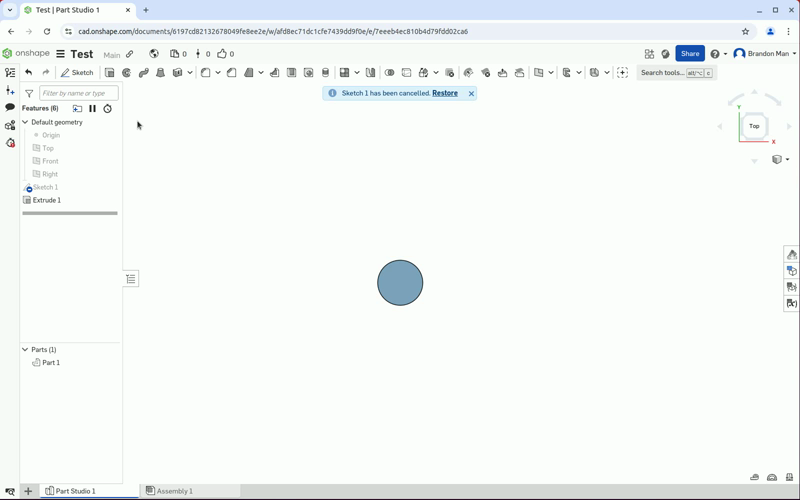
mouse_move(73, 189)
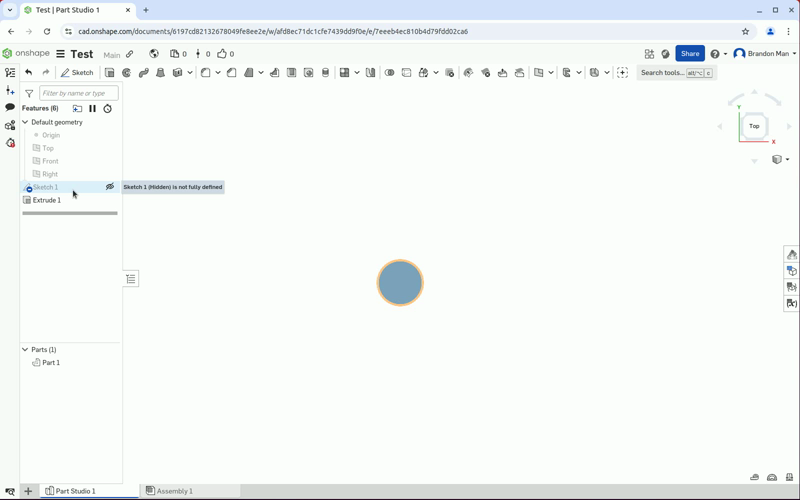
click(73, 189)
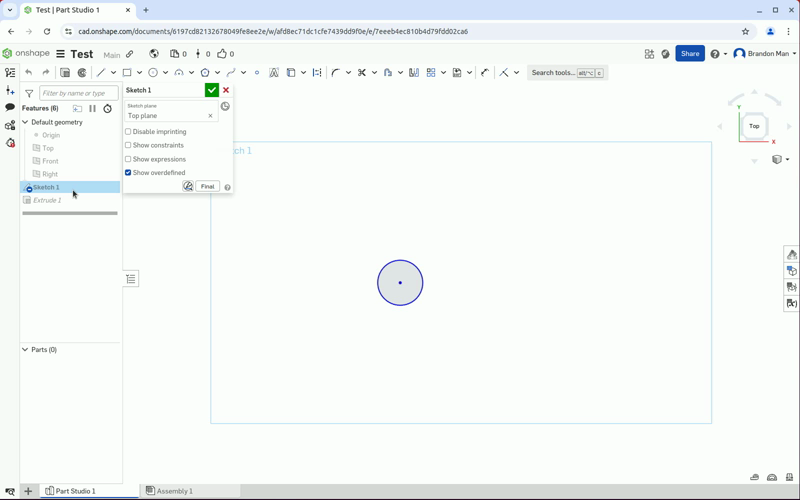
mouse_move(229, 92)
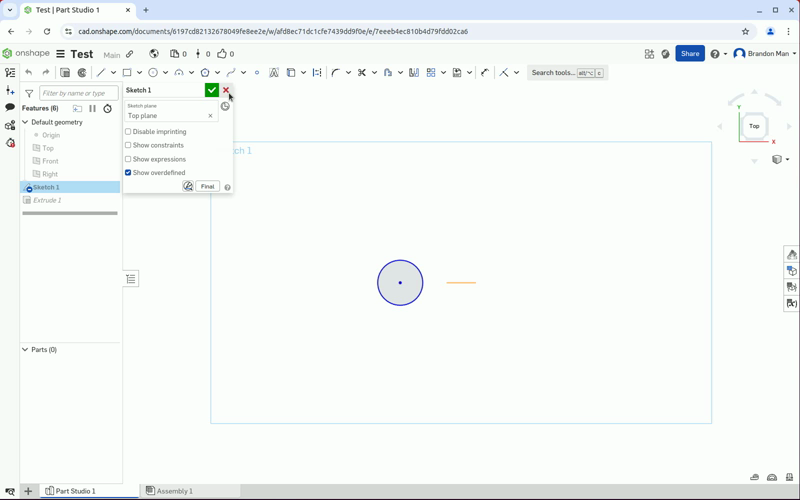
click(229, 92)
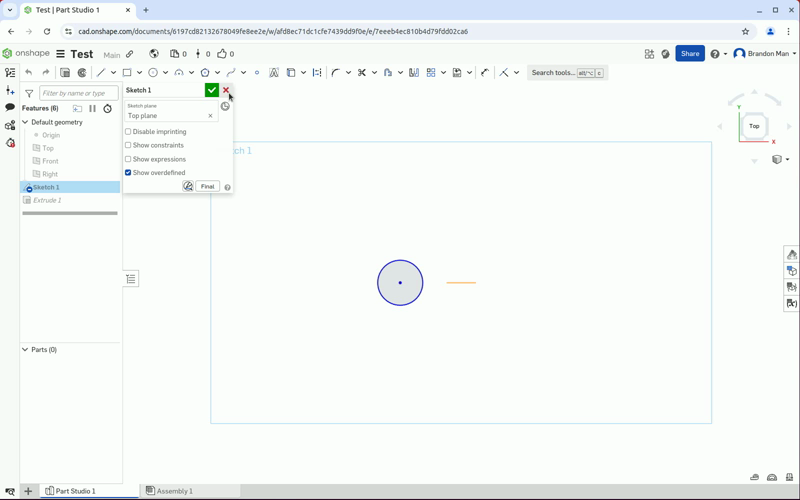
key(shift+s)
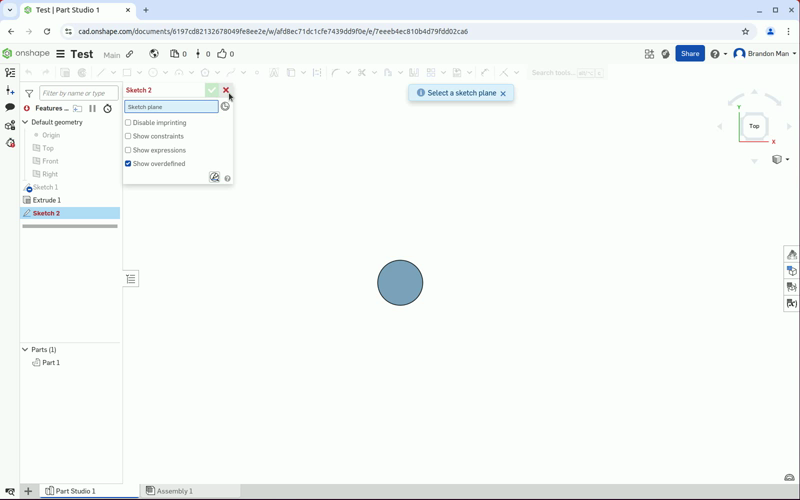
mouse_move(73, 150)
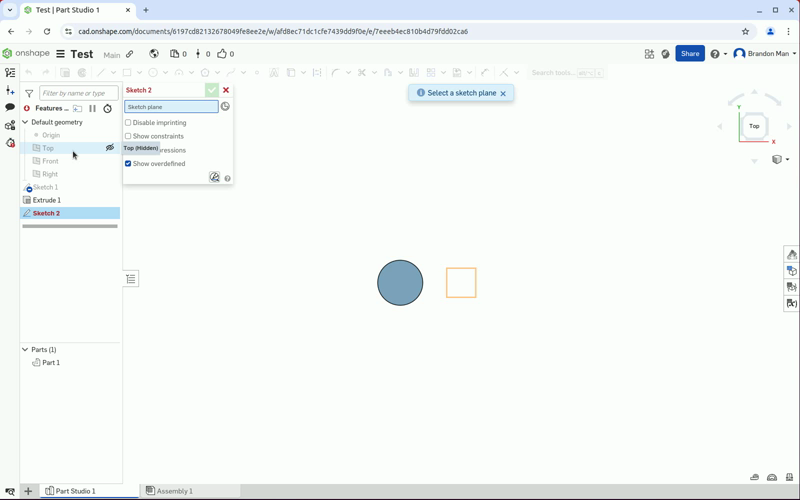
click(73, 150)
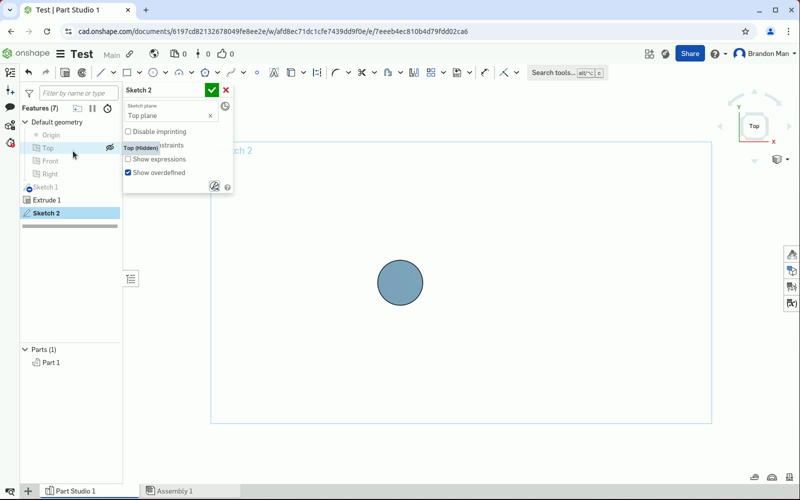
mouse_move(73, 352)
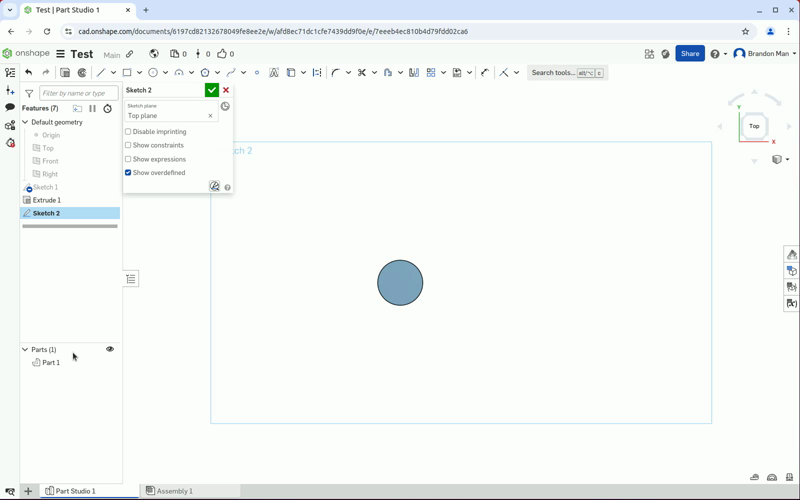
key(y)
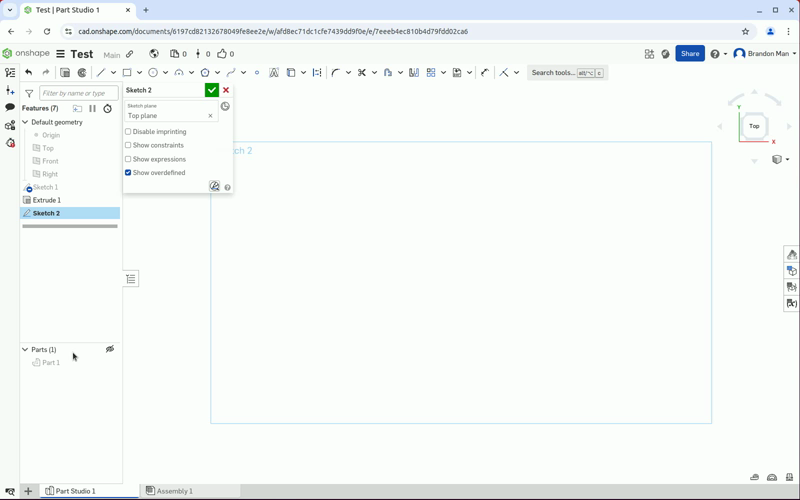
key(c)
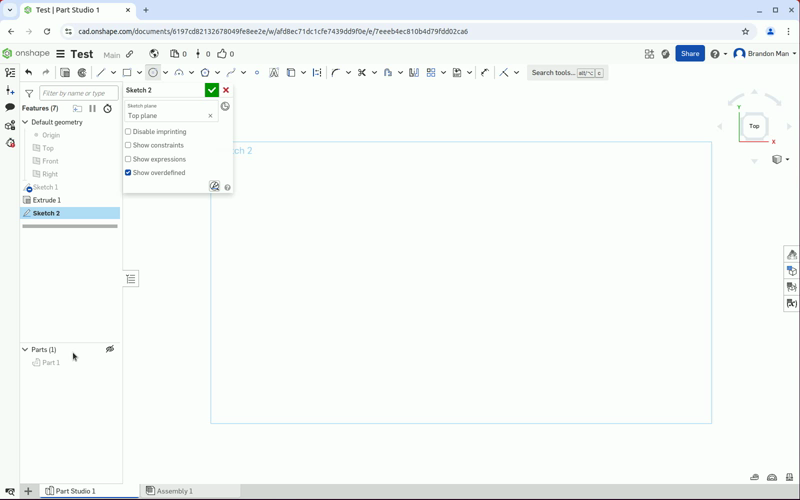
key_down(shift)
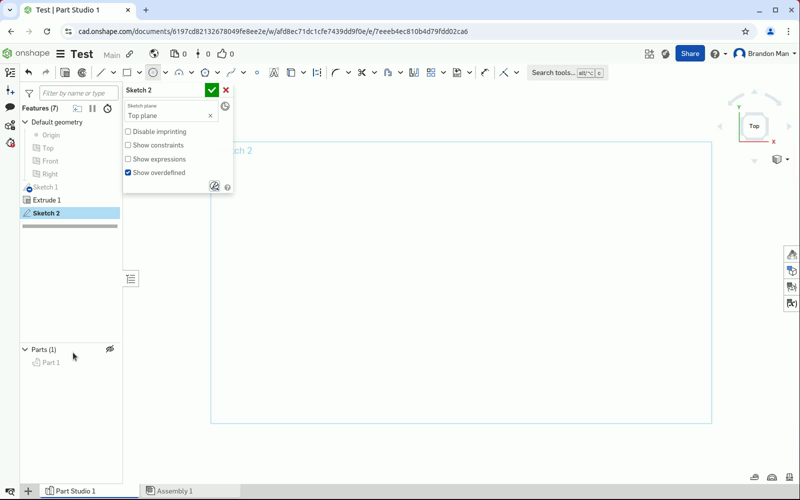
mouse_move(400, 282)
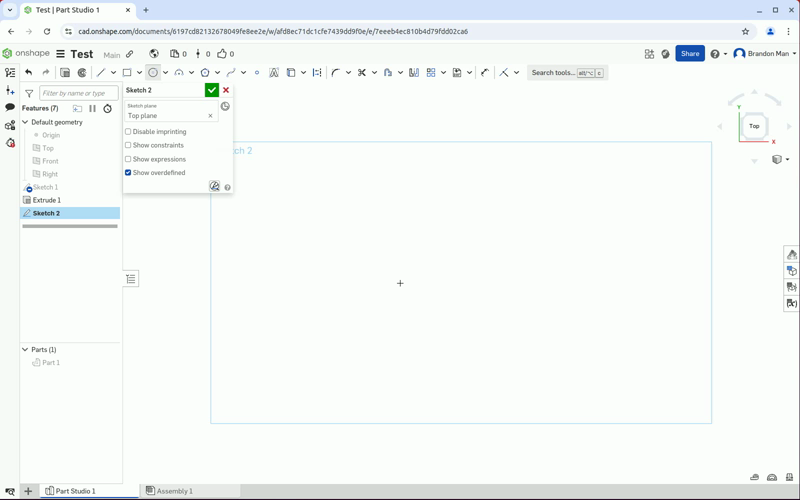
click(400, 282)
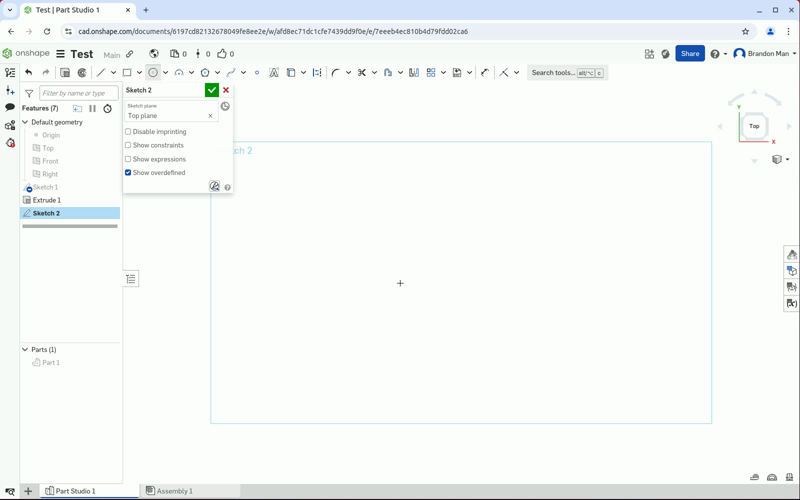
key_up(shift)
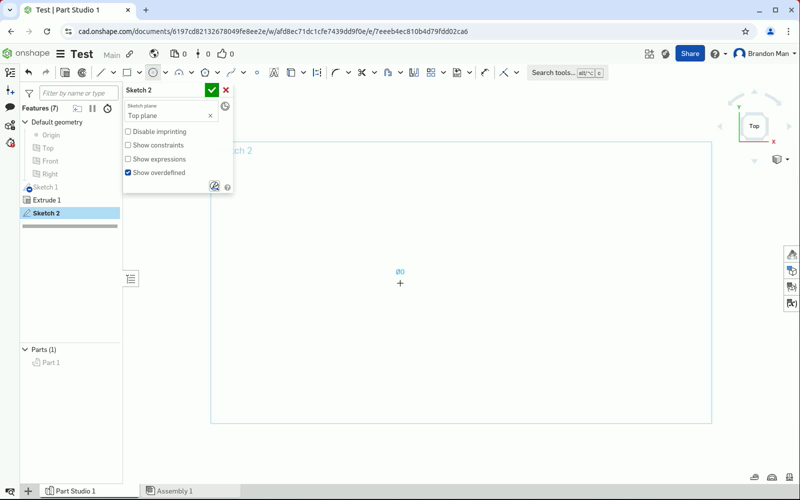
mouse_move(422, 282)
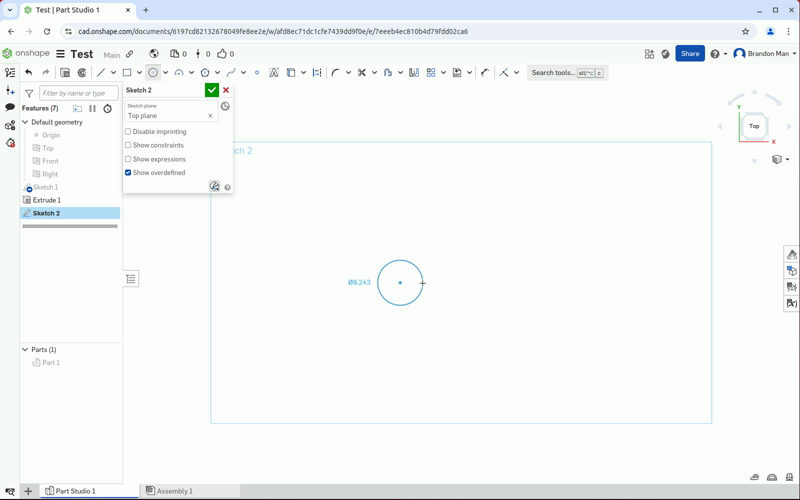
click(422, 282)
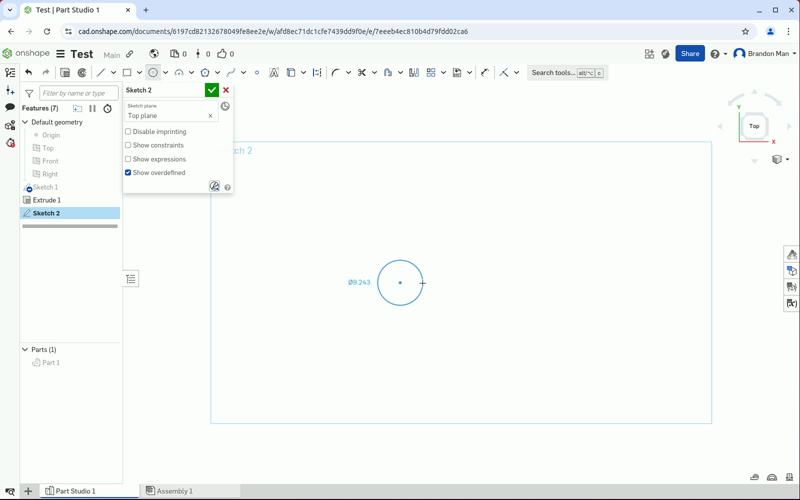
key(esc)
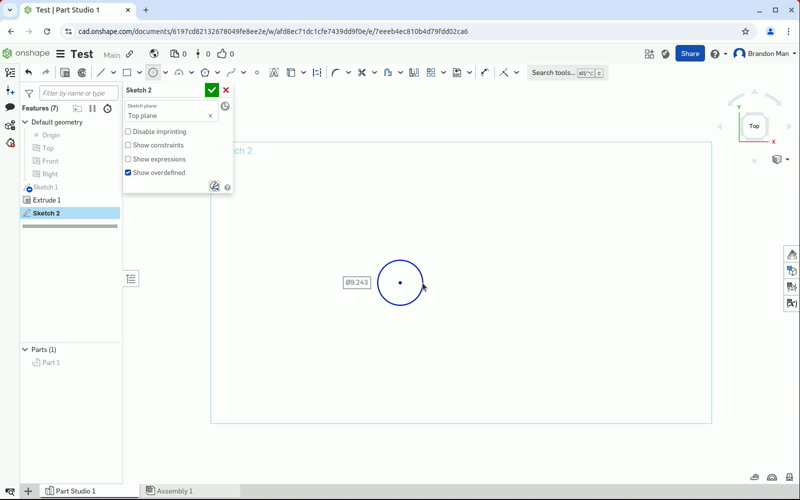
mouse_move(405, 296)
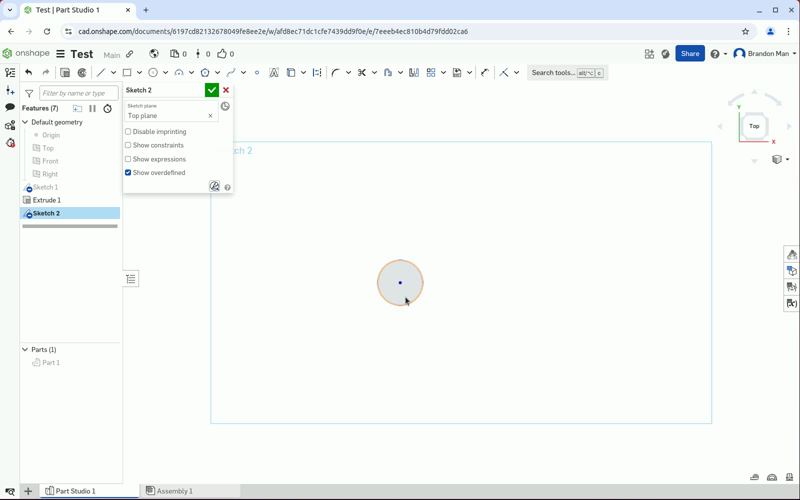
scroll(6)
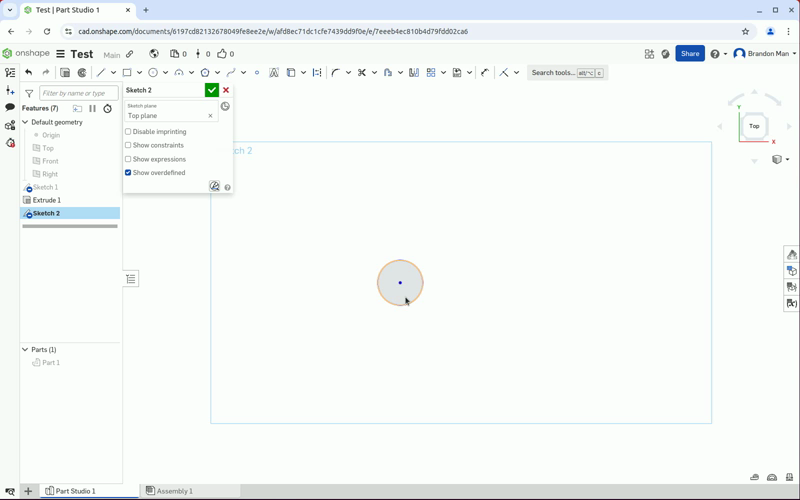
scroll(6)
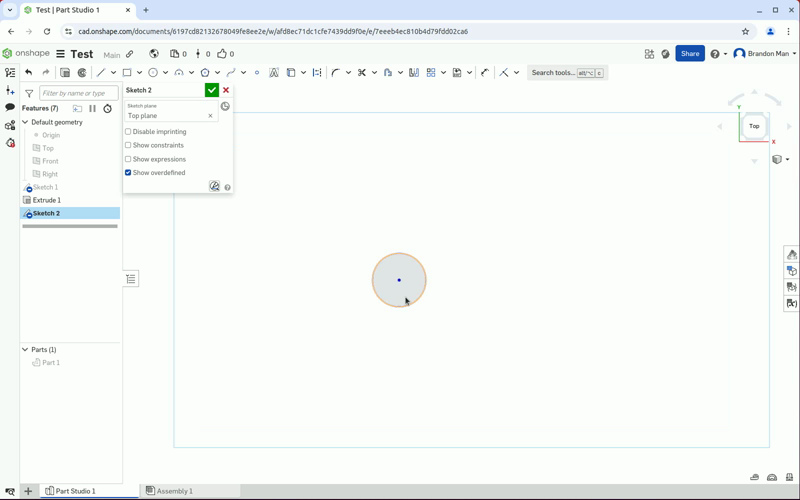
scroll(6)
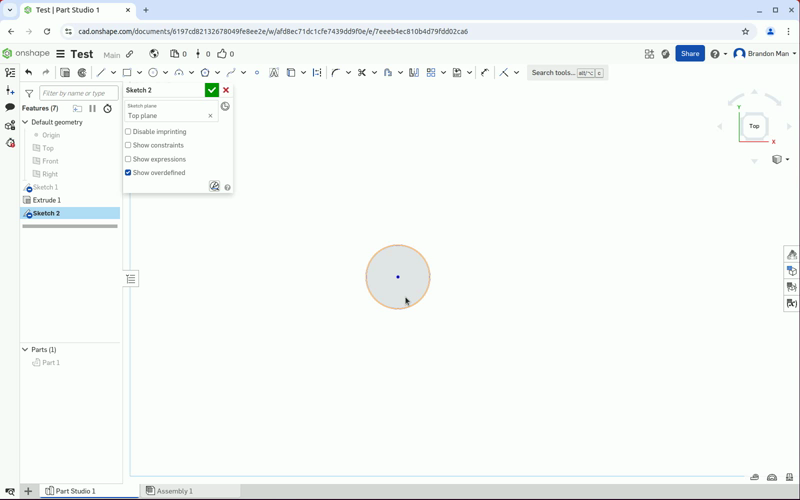
scroll(6)
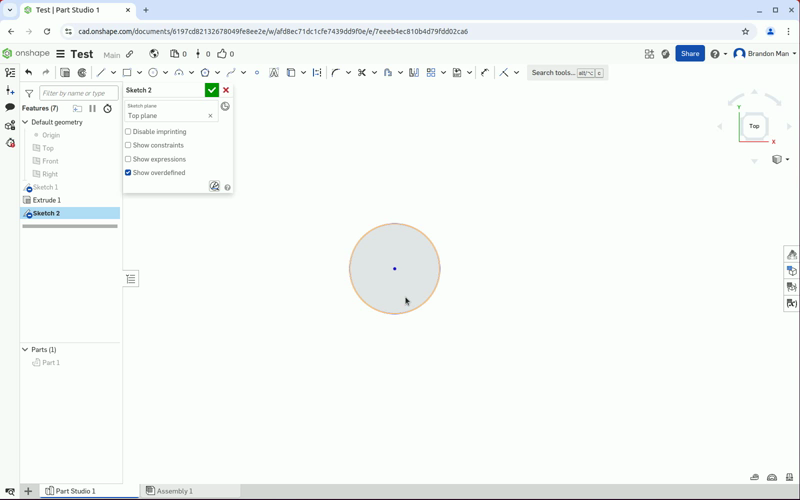
scroll(6)
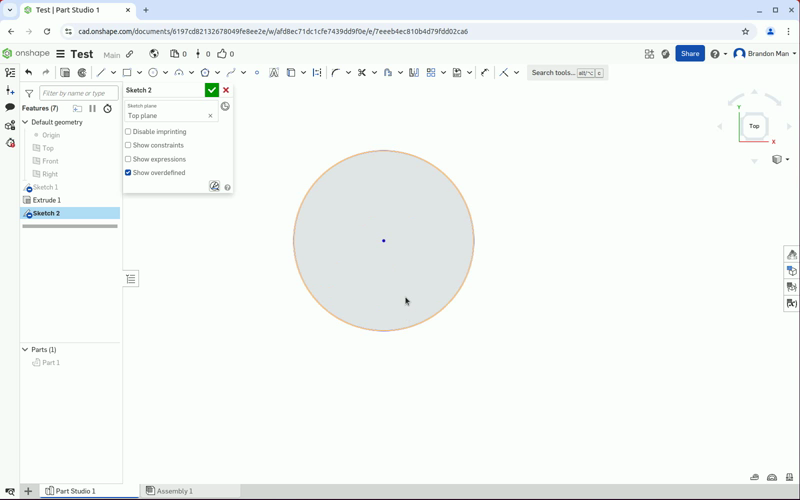
scroll(6)
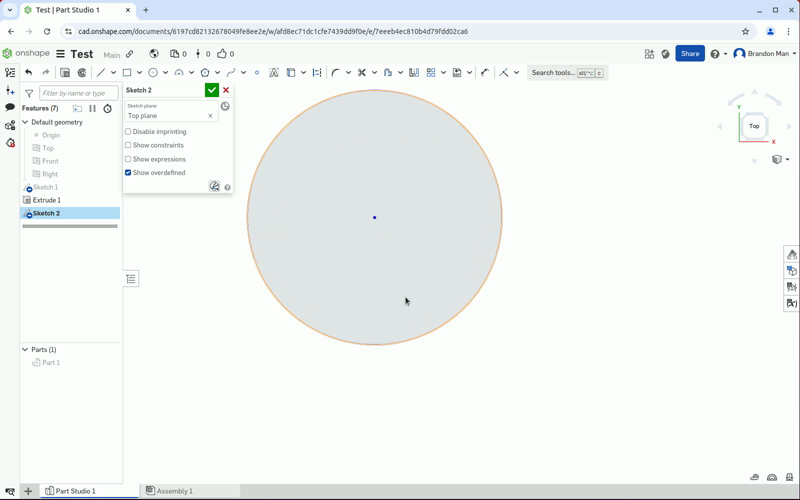
scroll(6)
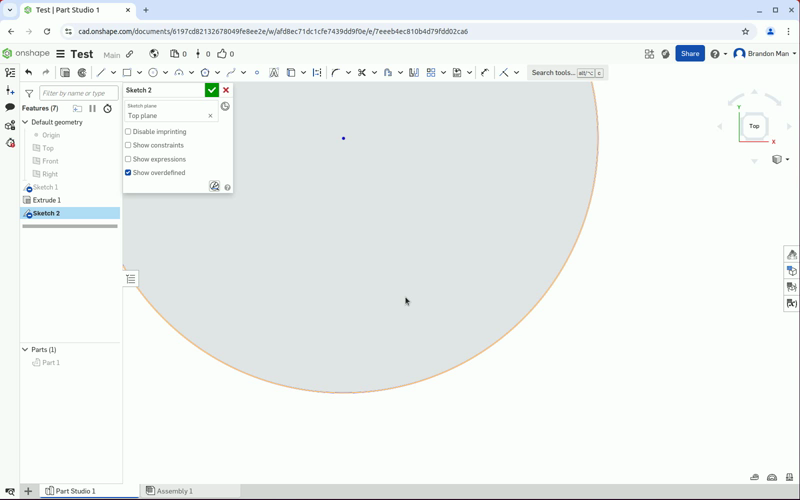
click(405, 296)
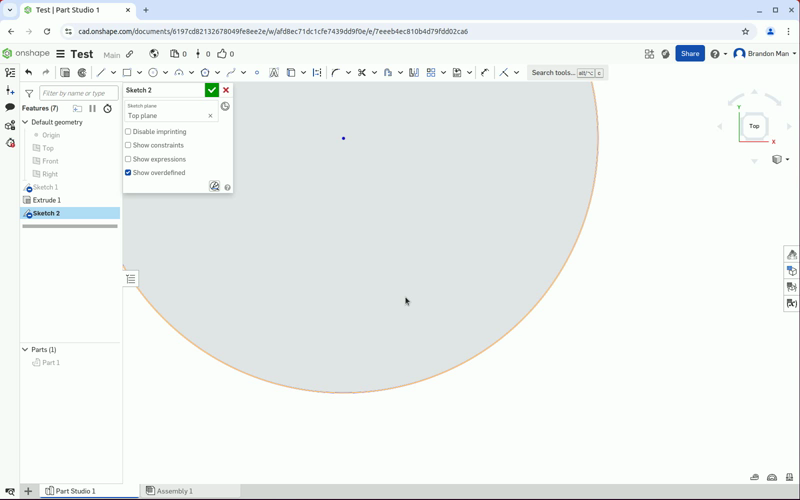
scroll(-6)
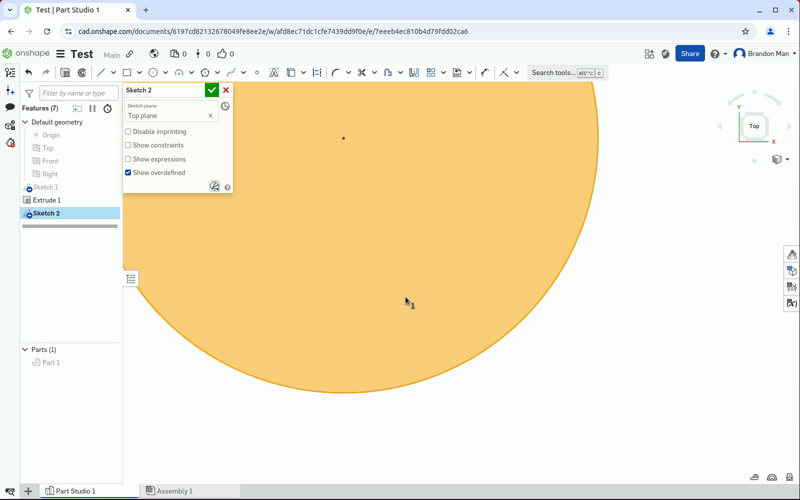
scroll(-6)
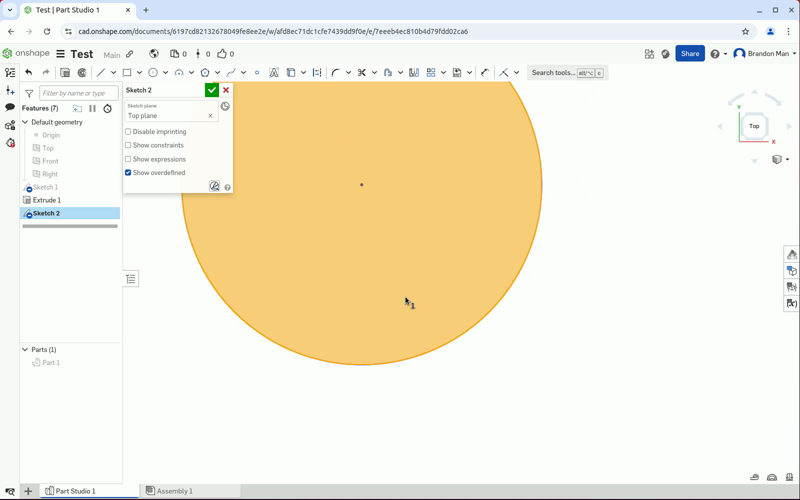
scroll(-6)
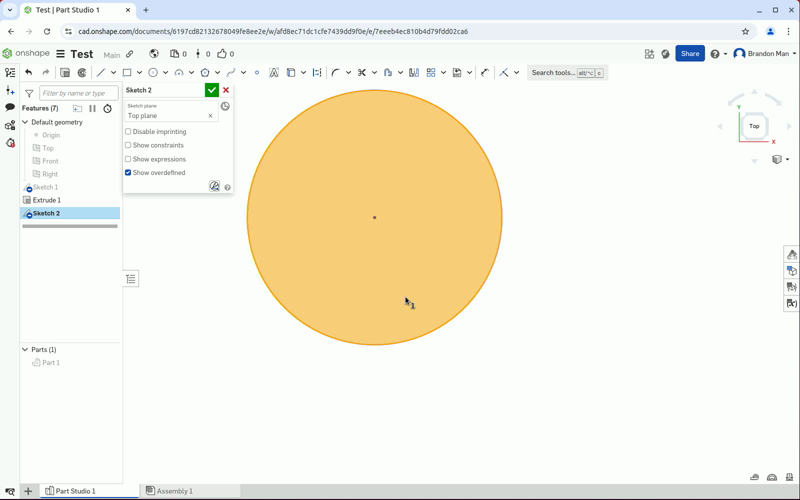
scroll(-6)
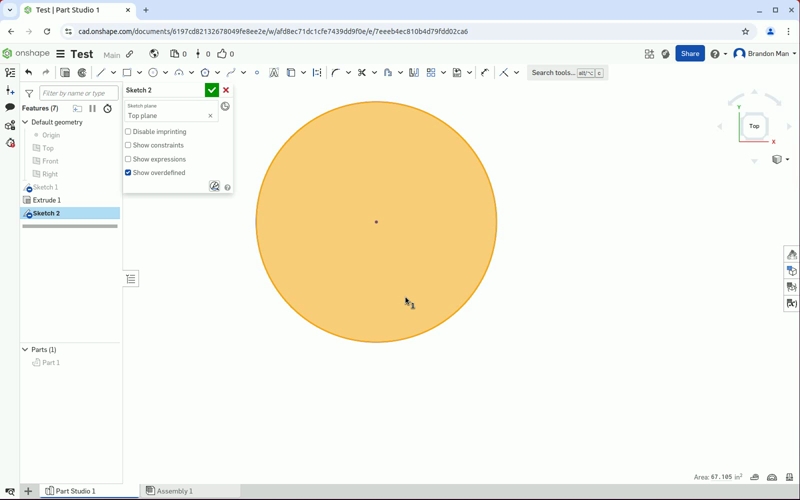
scroll(-6)
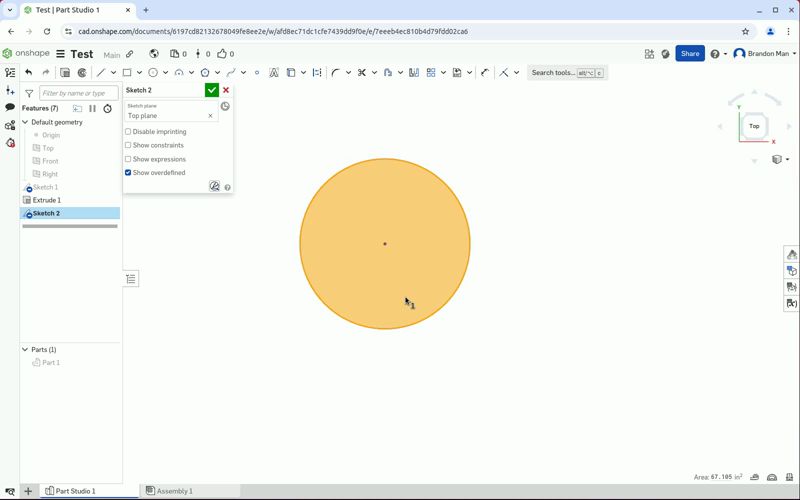
scroll(-6)
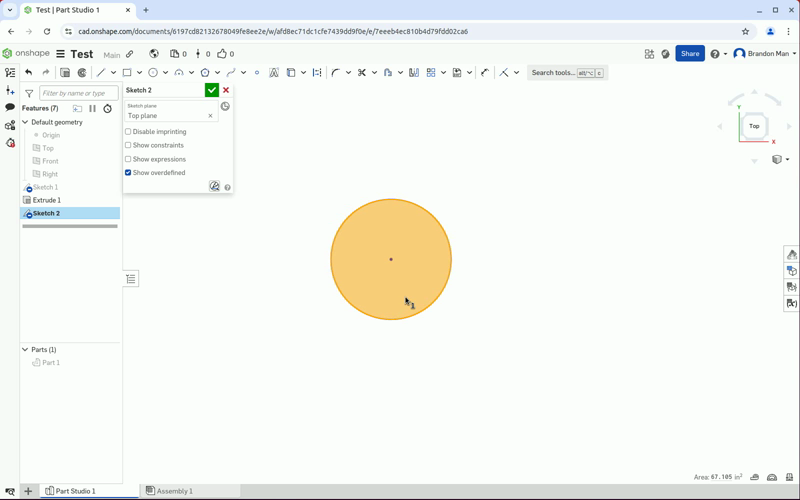
scroll(-6)
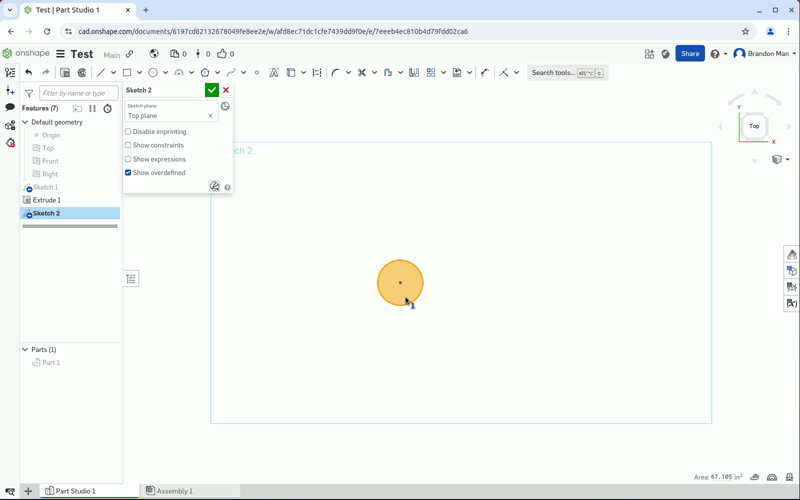
mouse_move(73, 352)
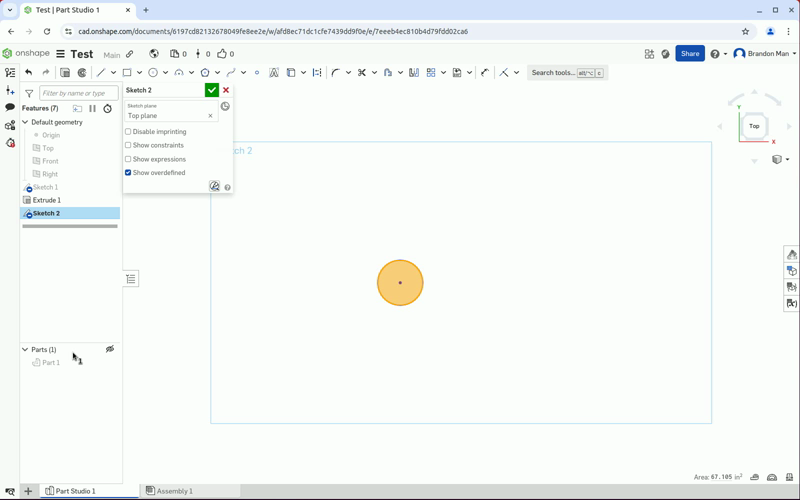
key(shift+y)
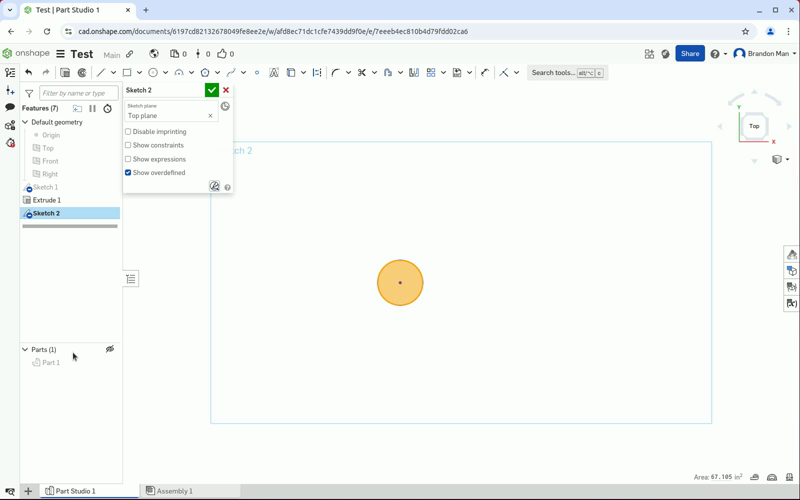
key(shift+e)
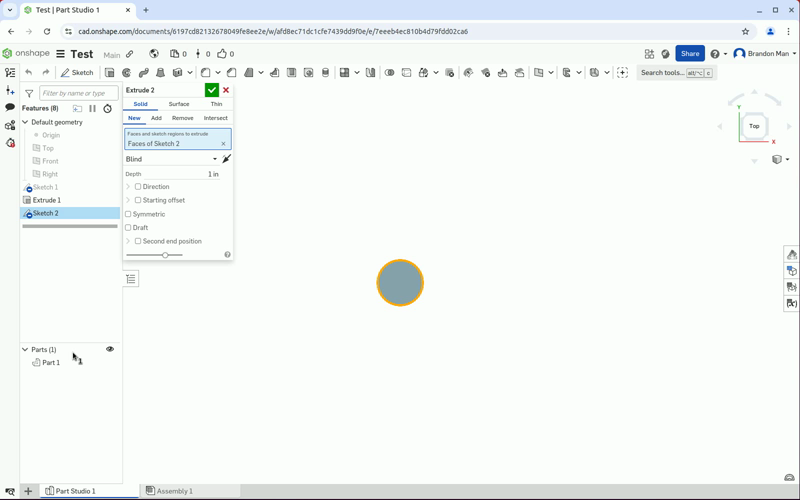
mouse_move(143, 106)
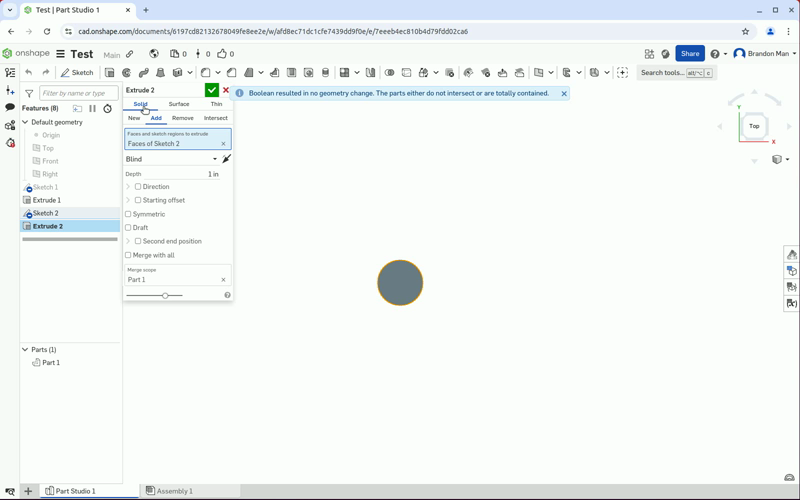
click(143, 106)
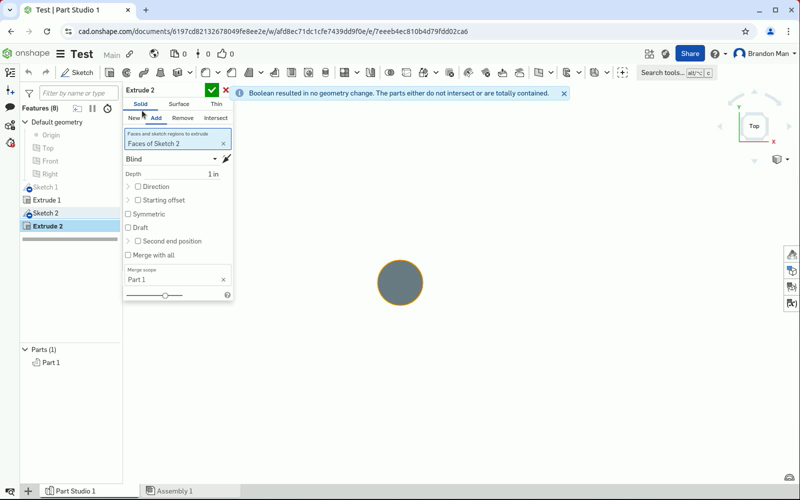
mouse_move(137, 120)
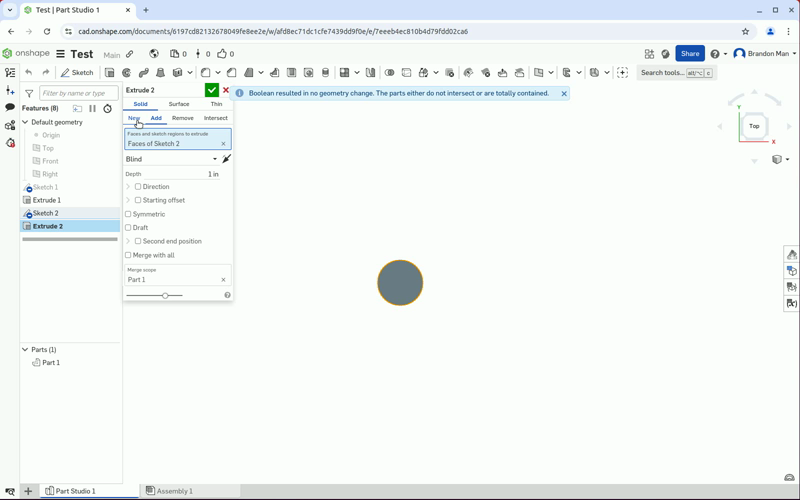
click(137, 120)
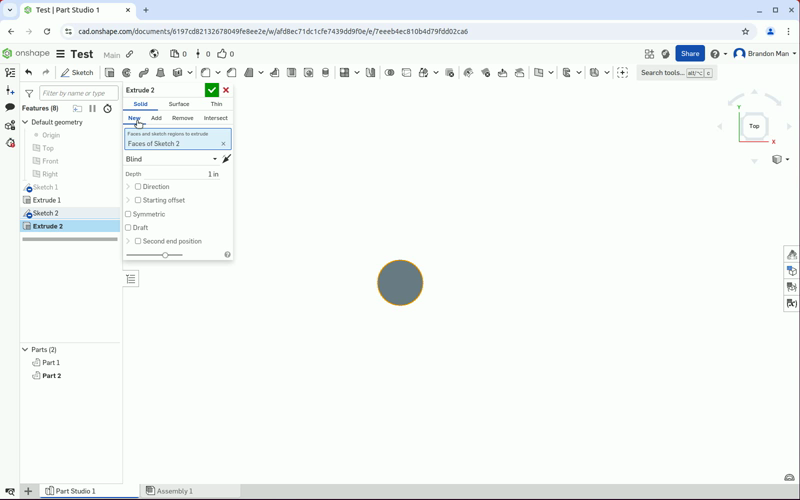
key(tab, 4)
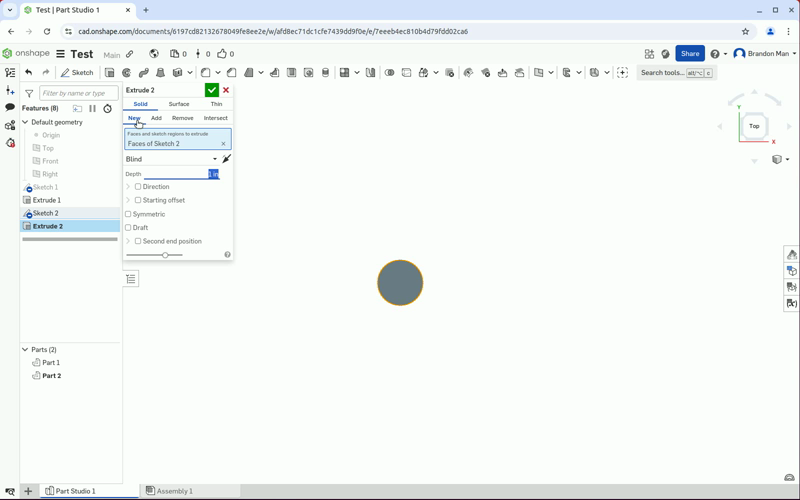
text(13.961)
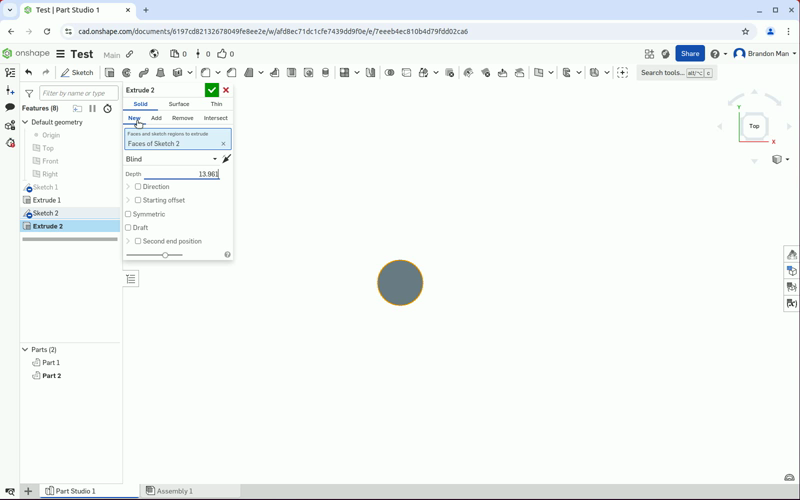
key(enter)
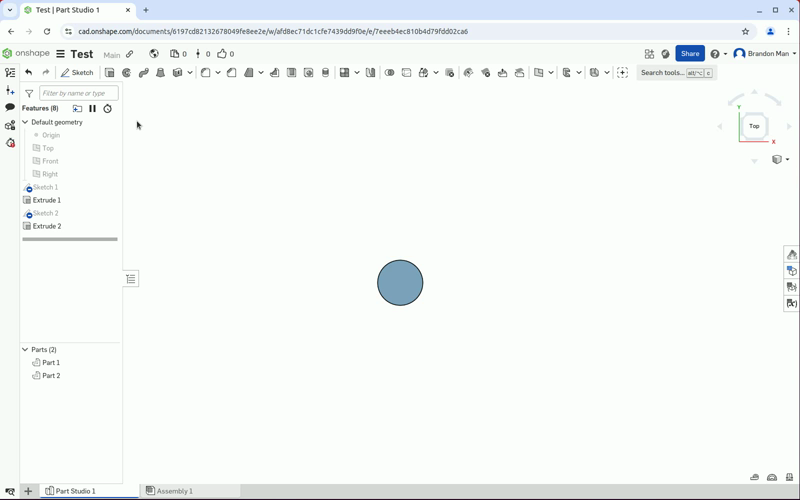
key(shift+h)
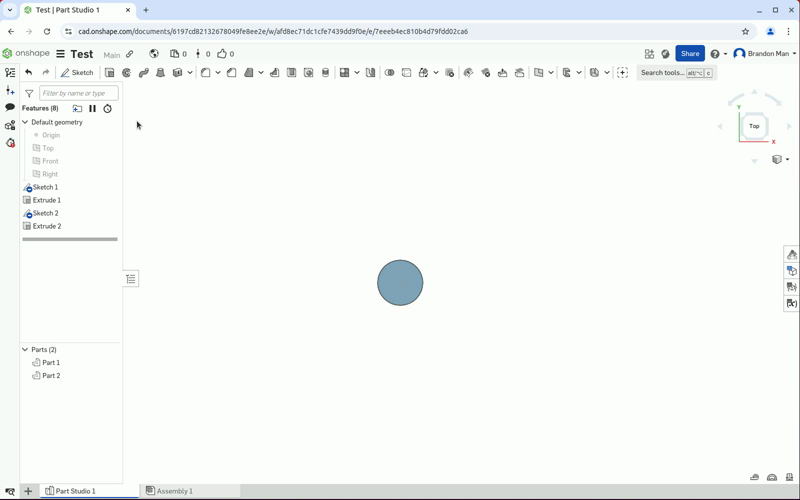
key(shift+h)
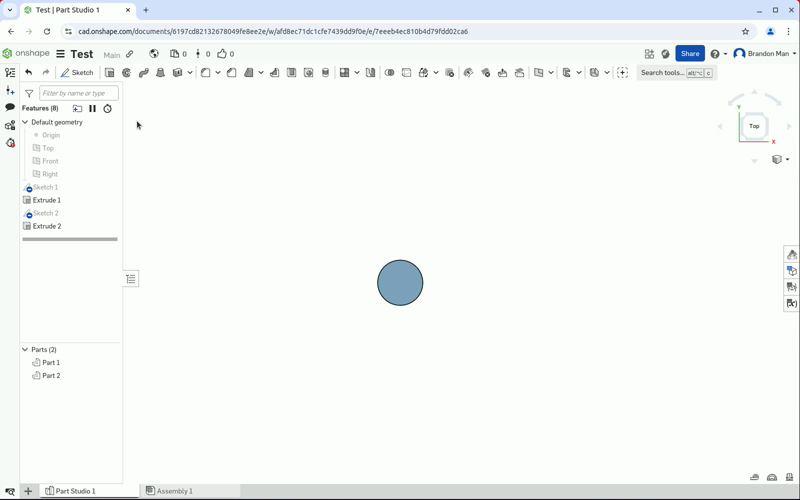
mouse_move(73, 189)
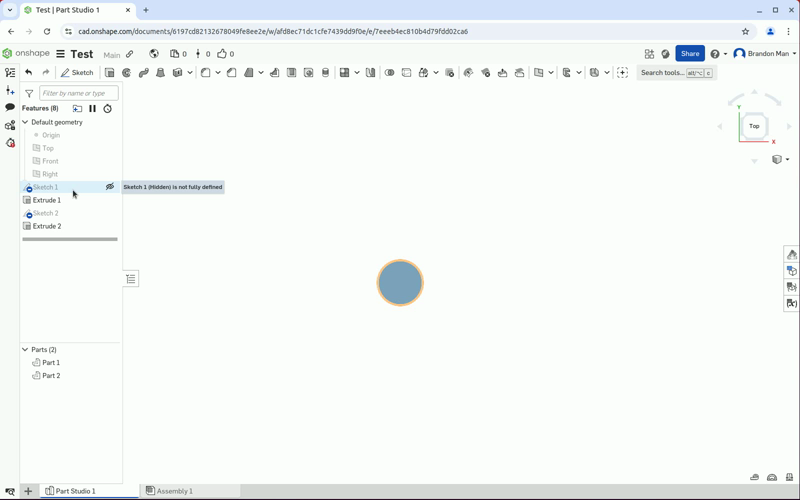
click(73, 189)
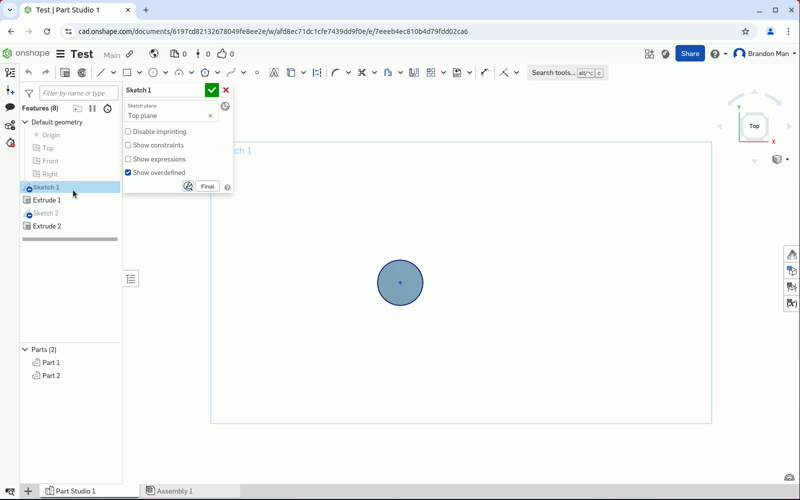
mouse_move(229, 92)
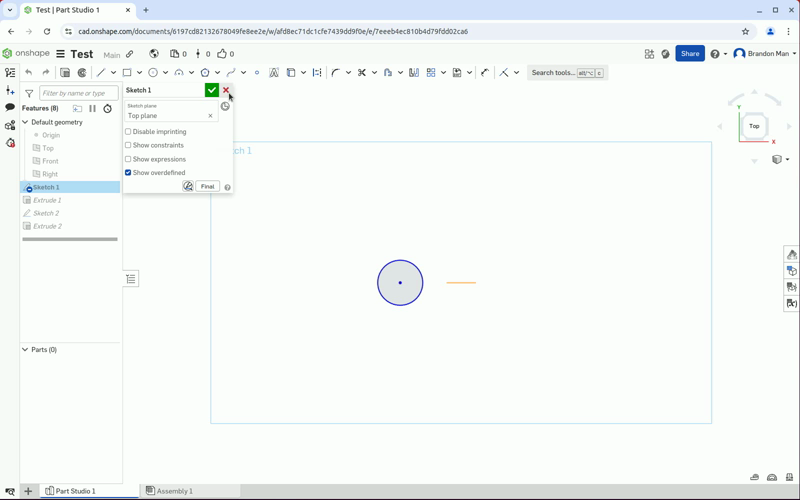
click(229, 92)
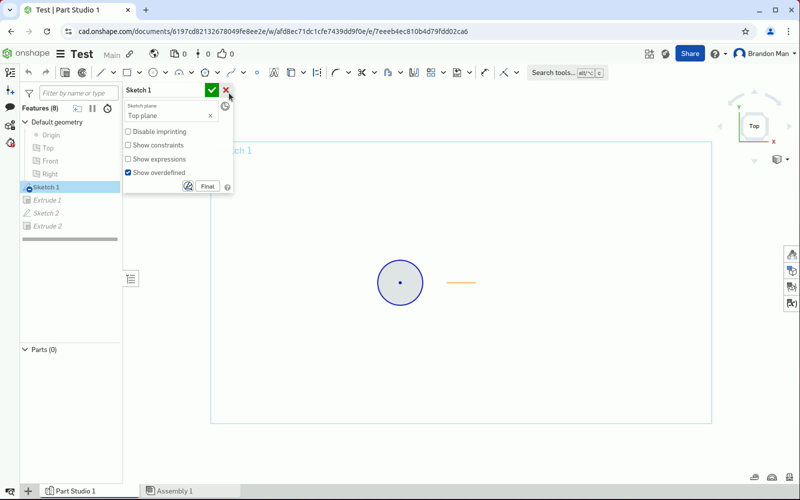
key(shift+s)
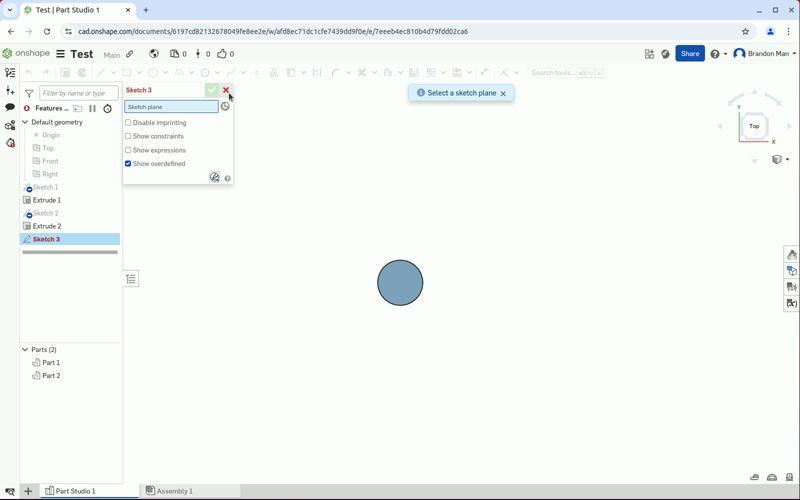
mouse_move(73, 150)
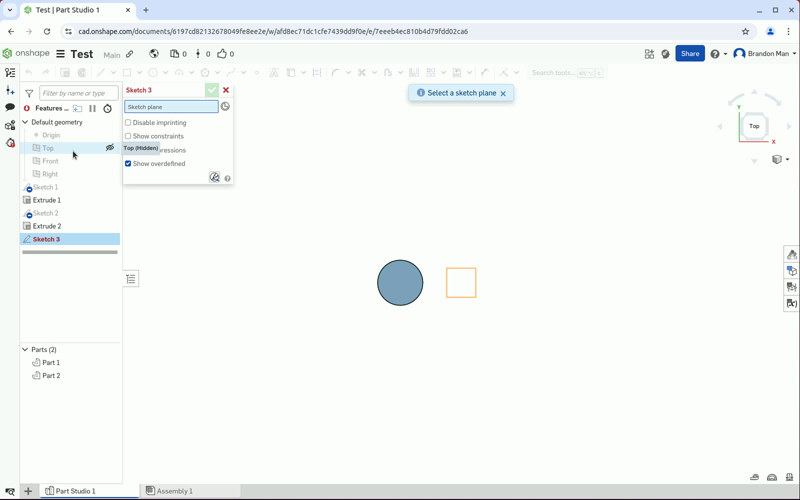
click(73, 150)
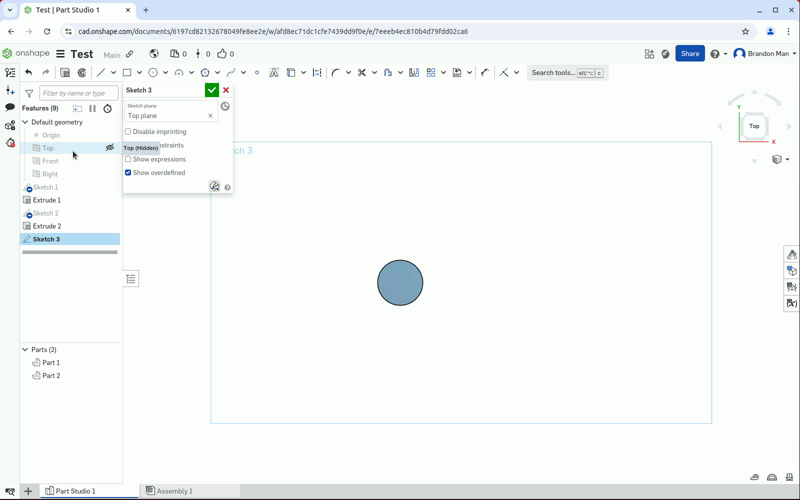
mouse_move(73, 352)
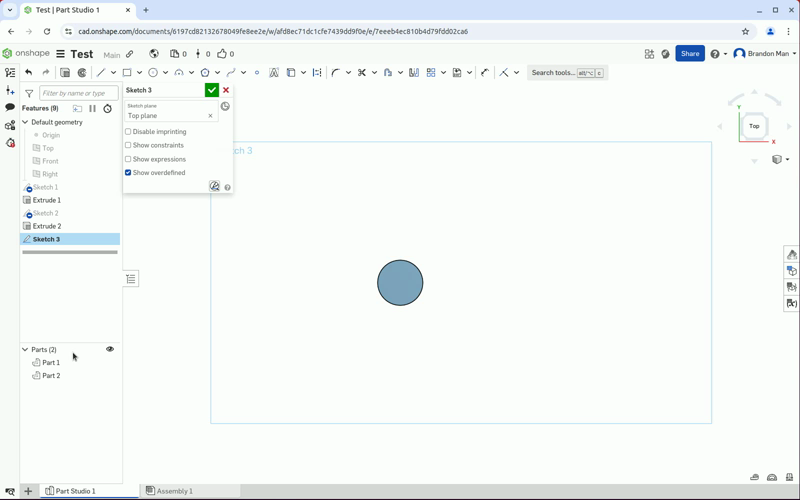
key(y)
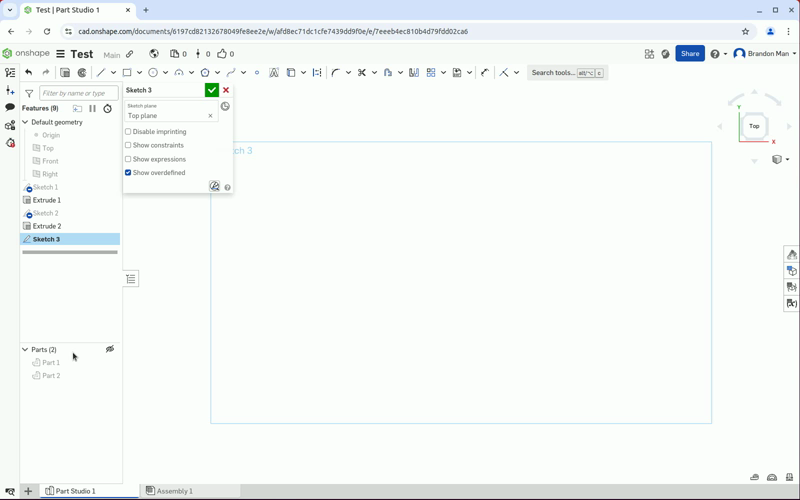
key(c)
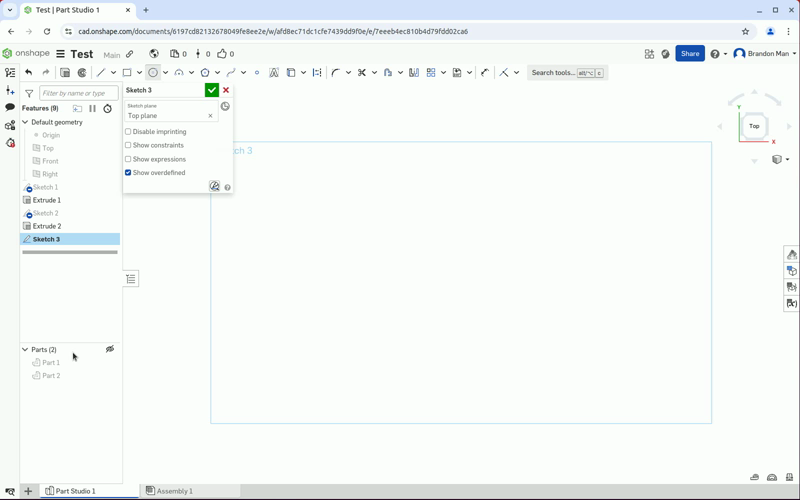
key_down(shift)
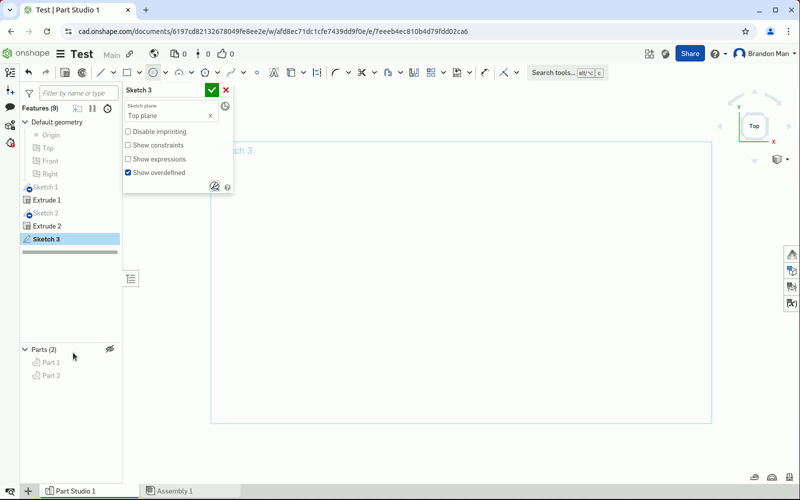
mouse_move(498, 282)
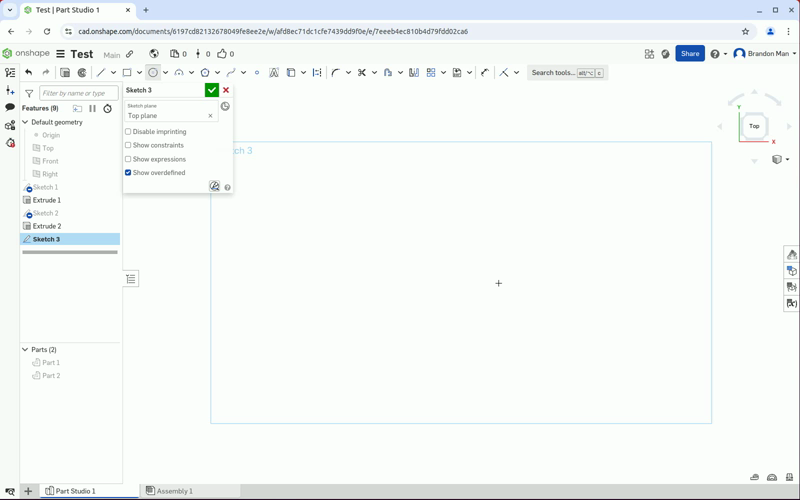
click(498, 282)
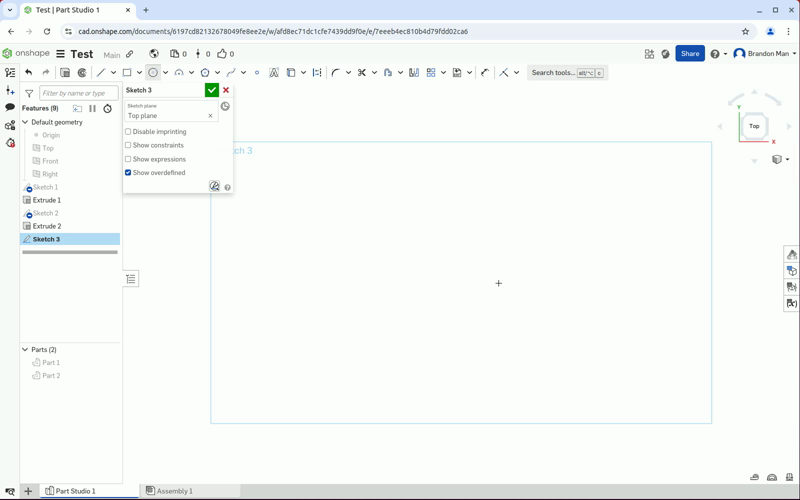
key_up(shift)
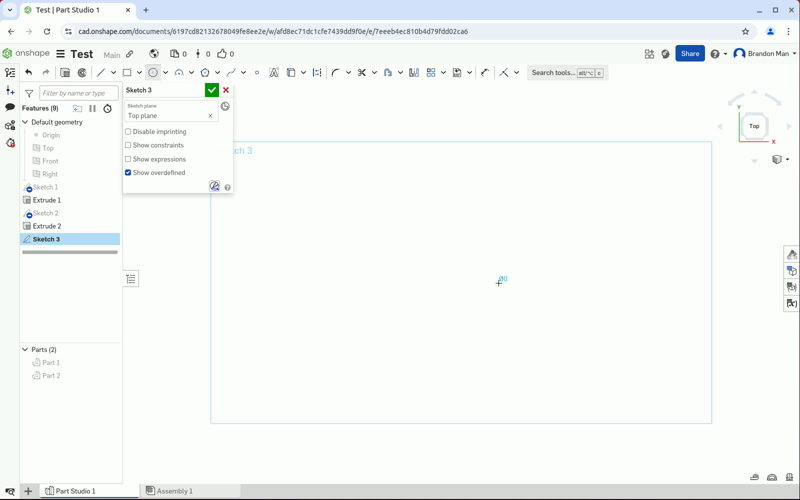
mouse_move(527, 282)
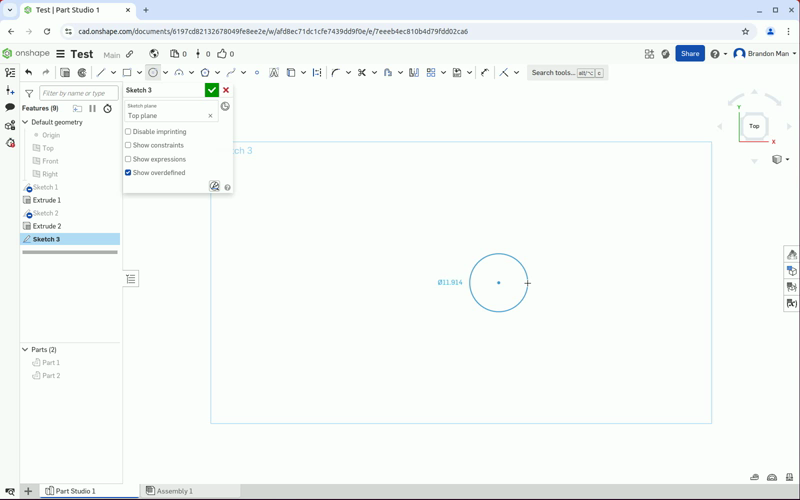
click(527, 282)
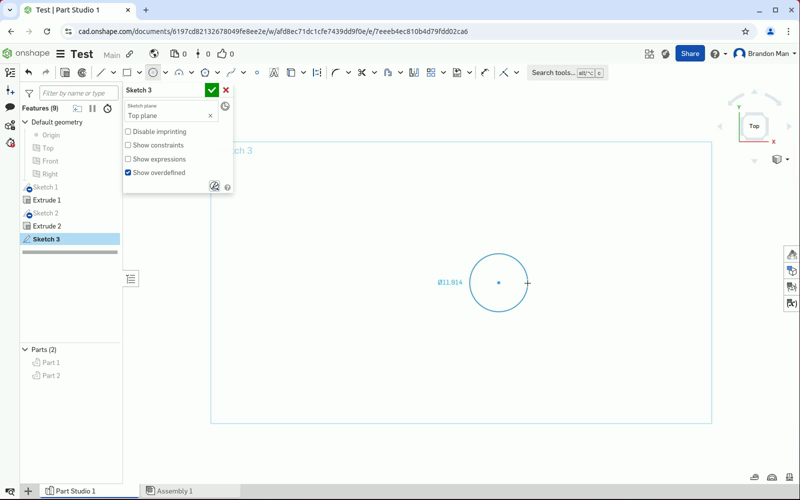
key(esc)
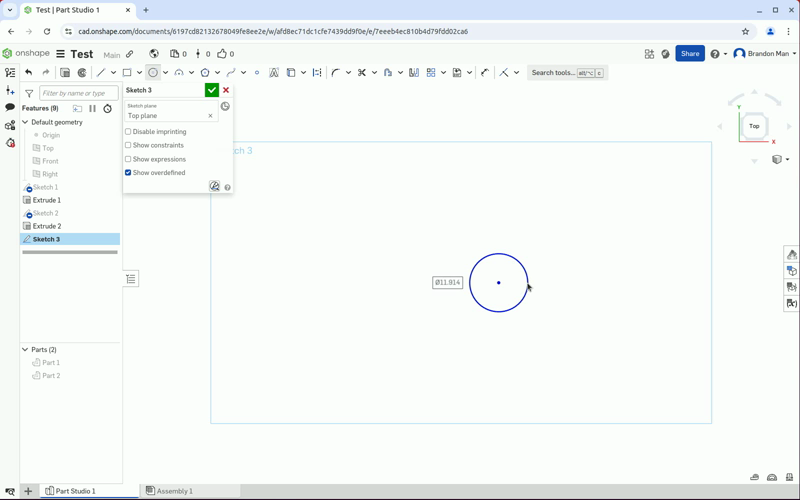
mouse_move(505, 304)
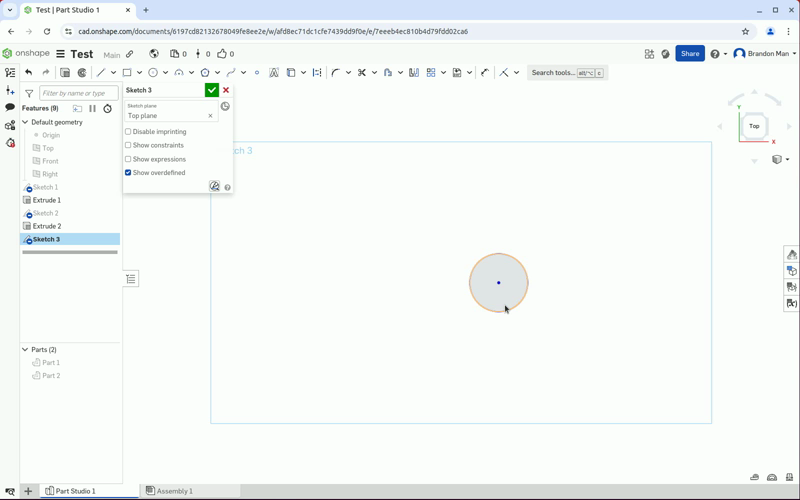
click(505, 304)
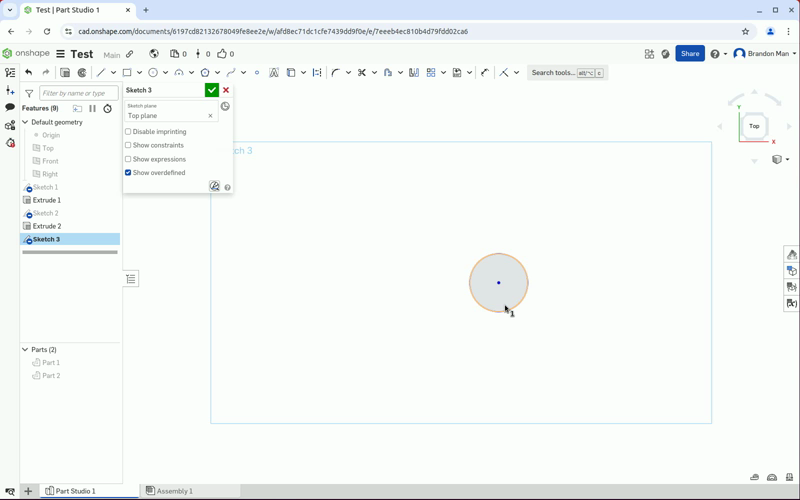
mouse_move(73, 352)
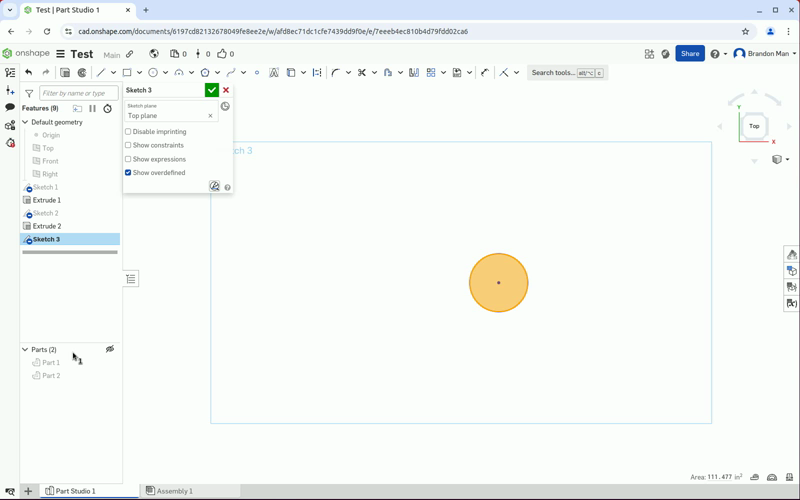
key(shift+y)
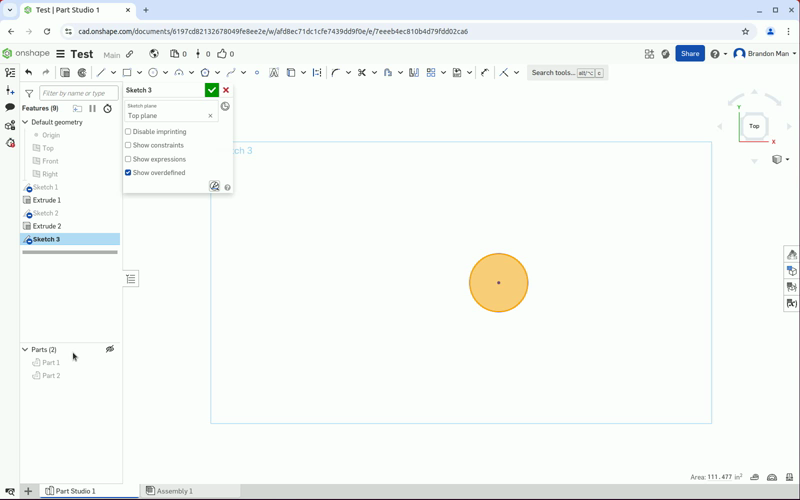
key(shift+e)
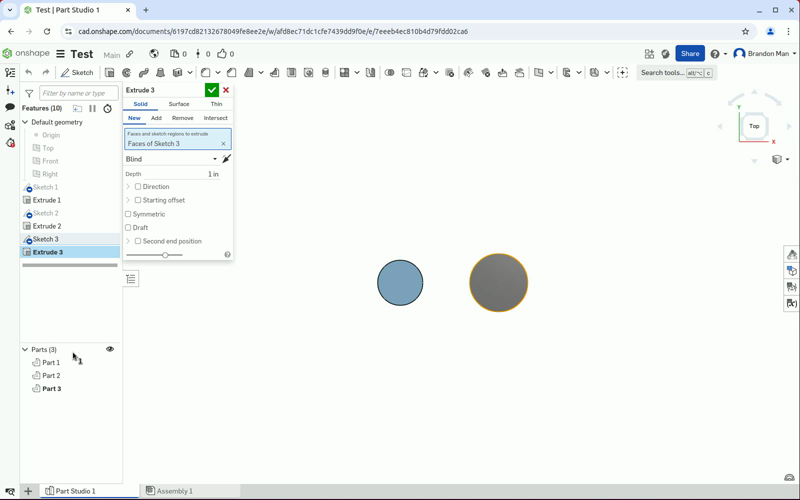
mouse_move(143, 106)
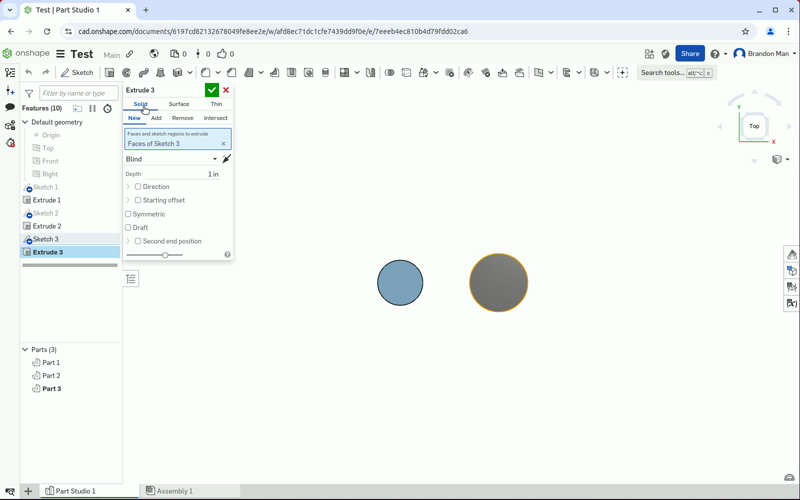
click(143, 106)
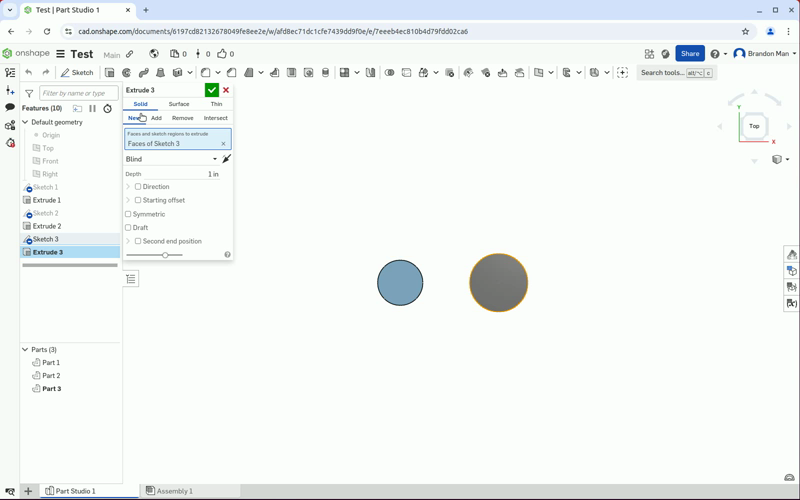
mouse_move(137, 120)
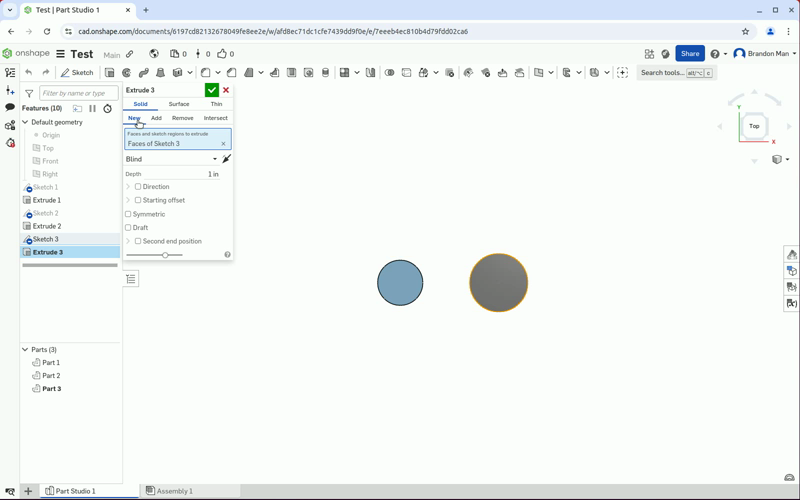
click(137, 120)
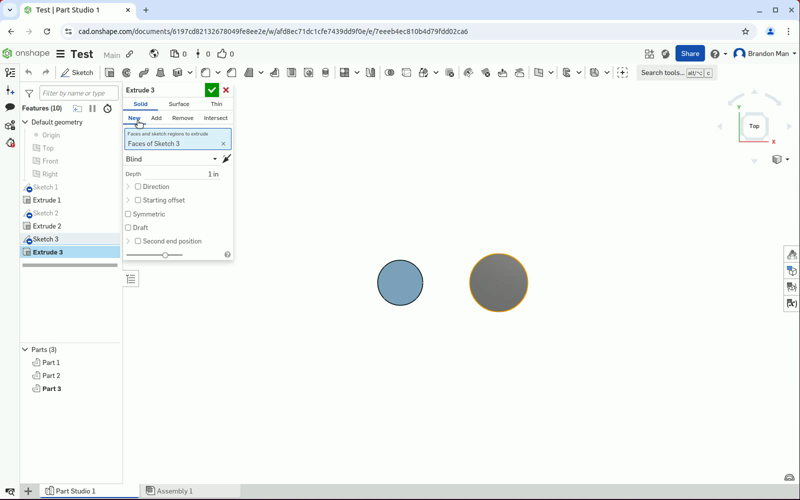
key(tab, 4)
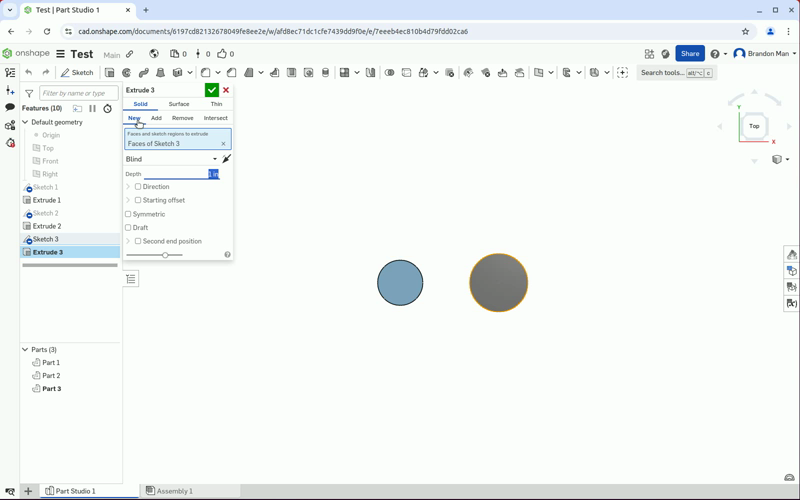
text(13.961)
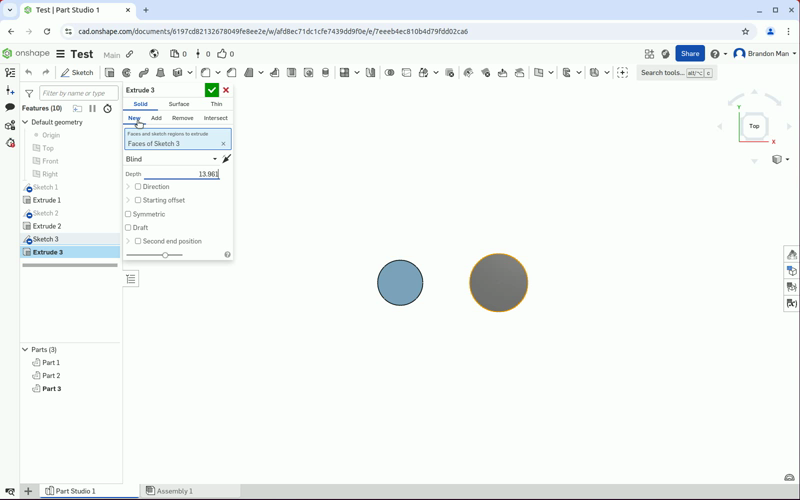
key(enter)
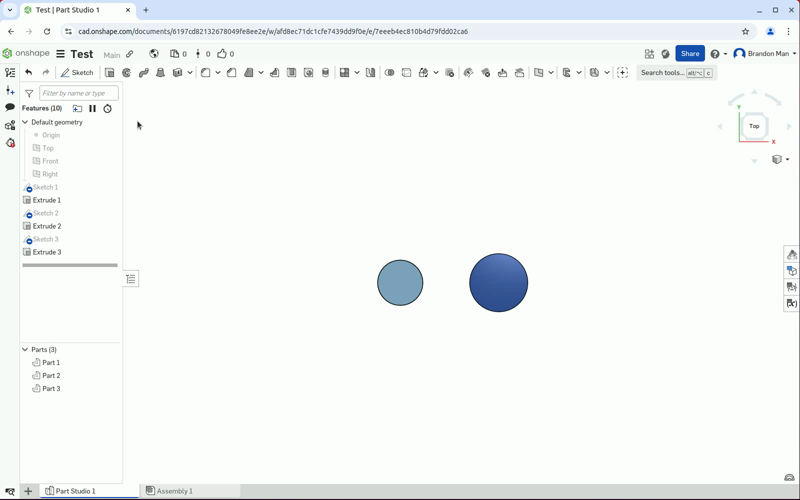
key(shift+h)
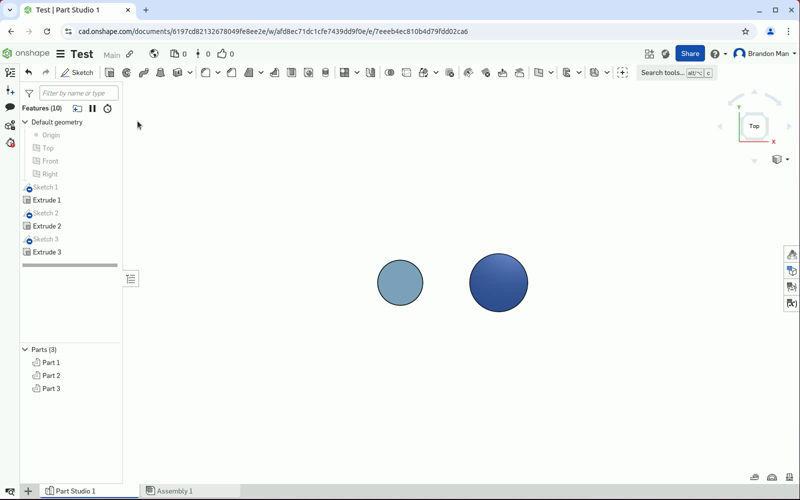
key(shift+h)
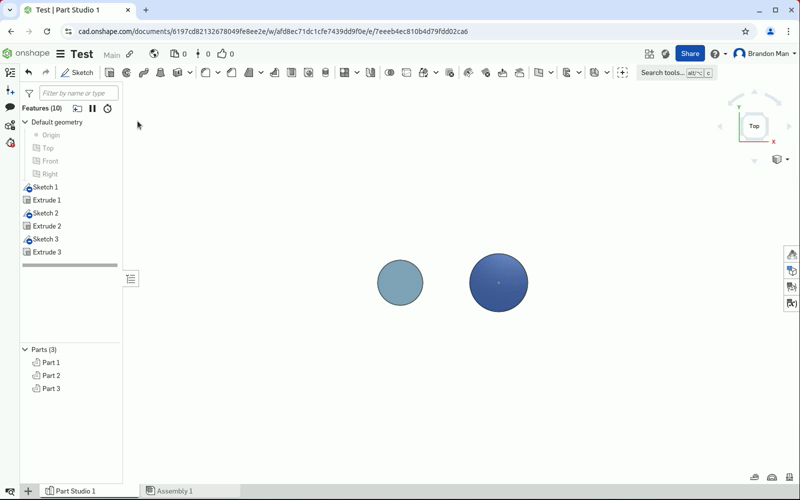
key(shift+7)
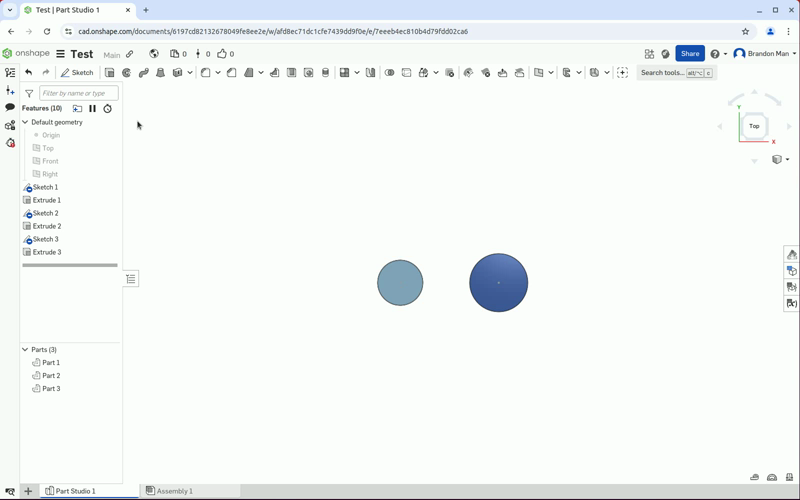
key(up, 3)
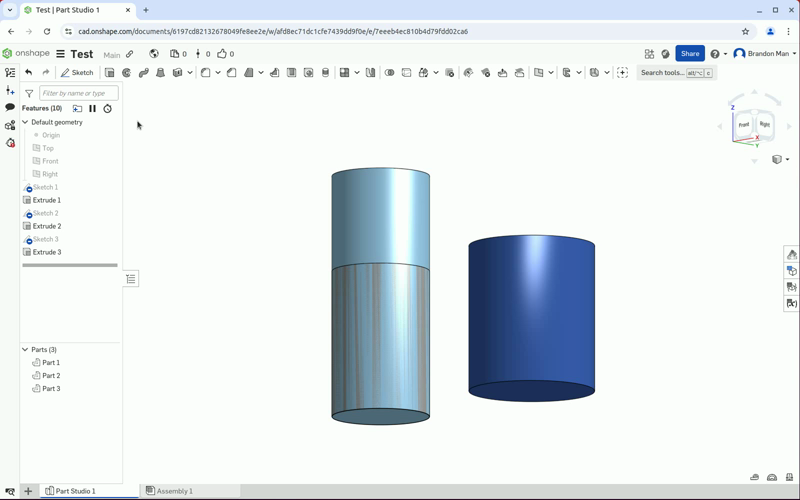
key(left, 3)
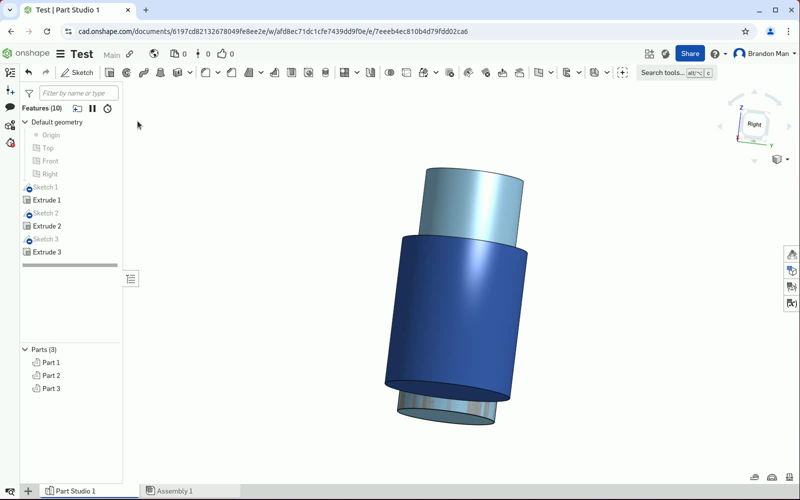
key(right, 3)
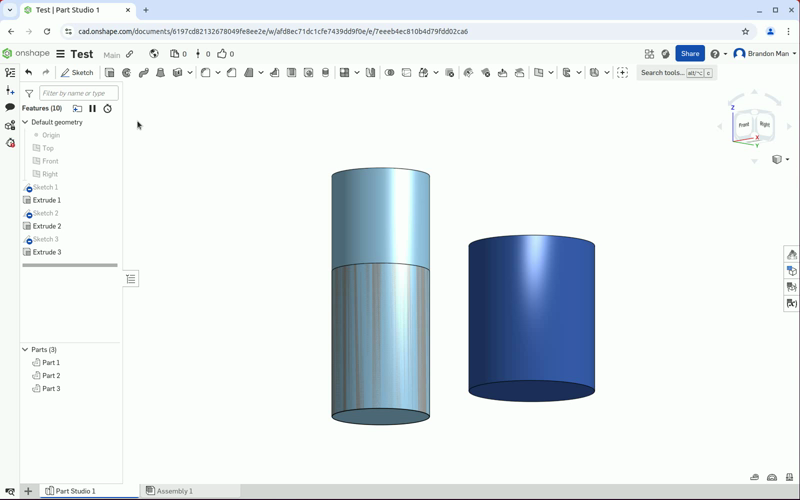
key(down, 3)
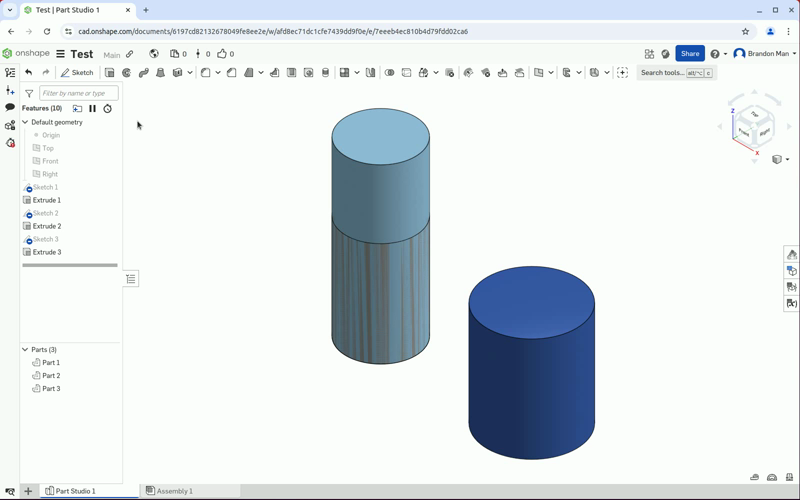
mouse_move(73, 189)
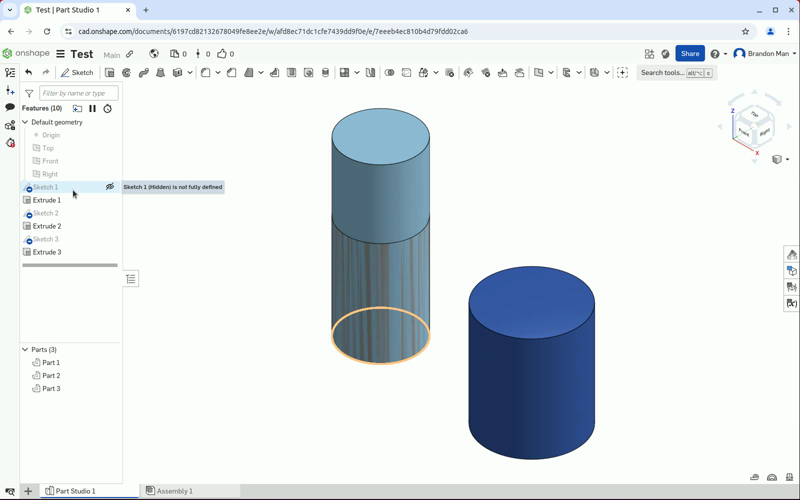
click(73, 189)